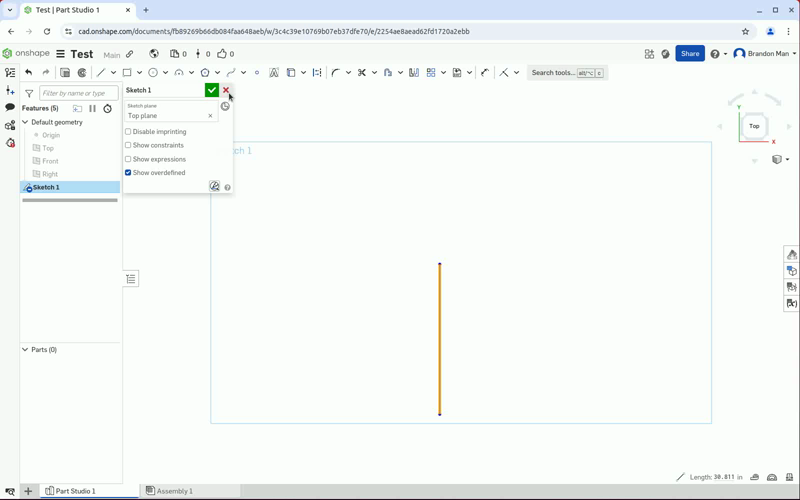
key(shift+h)
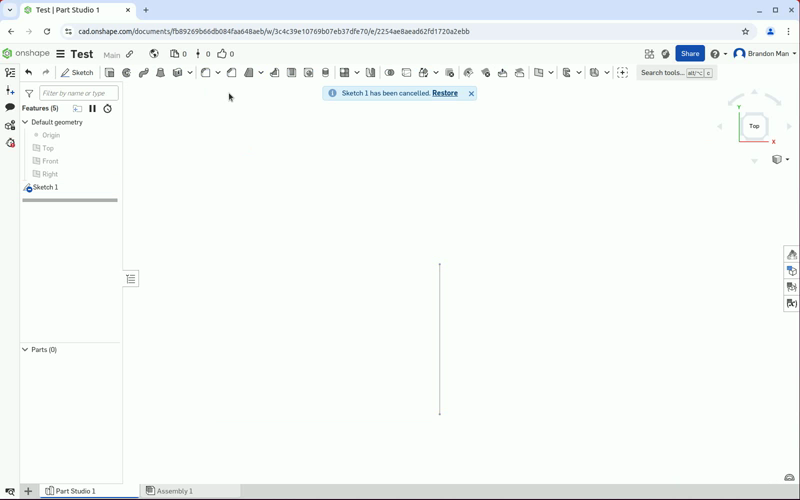
key(shift+s)
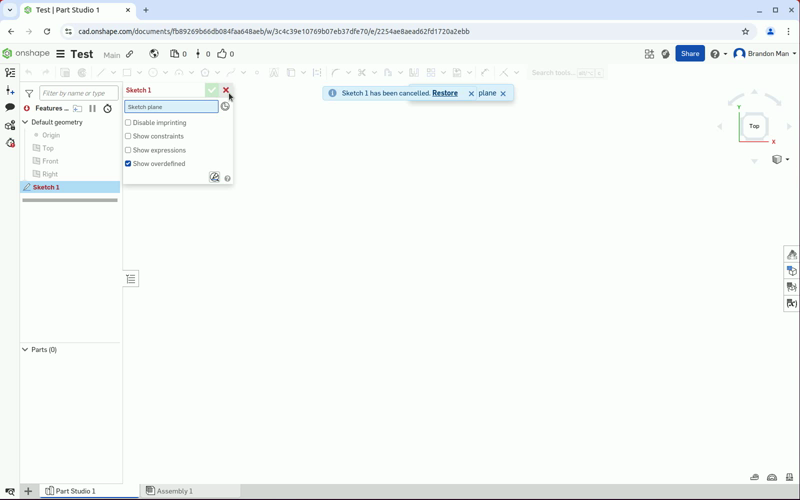
mouse_move(73, 150)
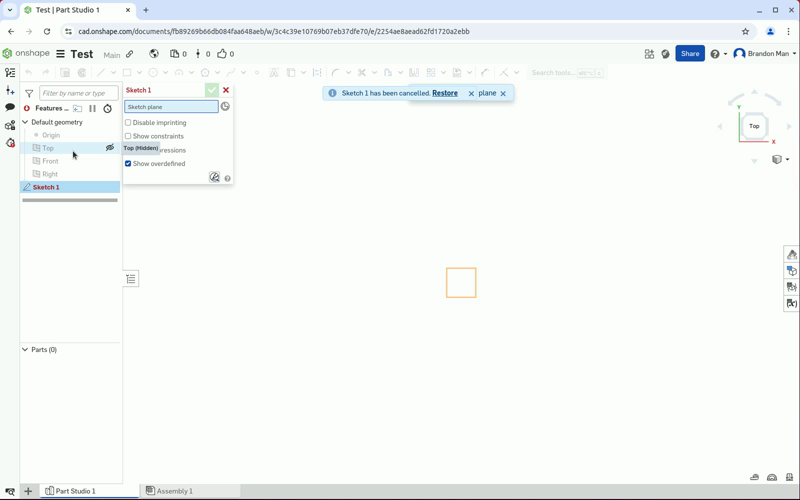
click(73, 150)
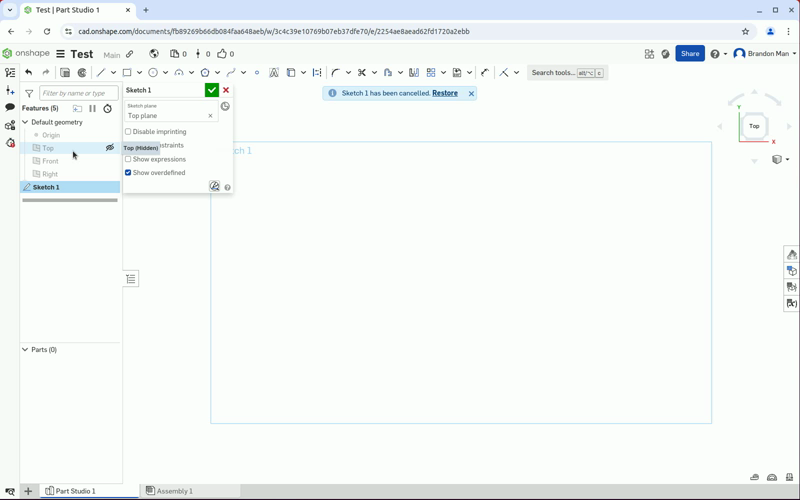
mouse_move(73, 352)
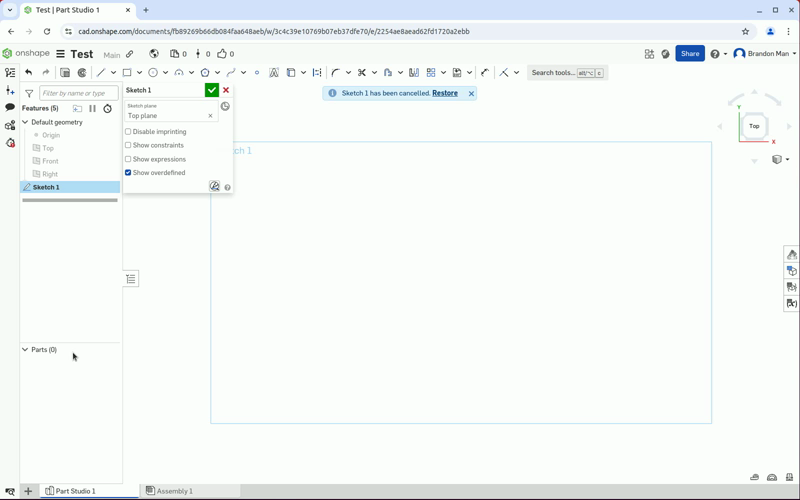
key(y)
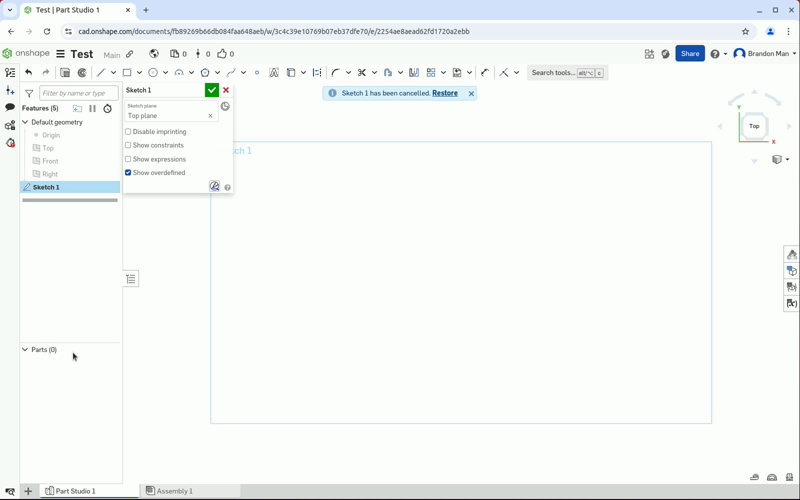
key(l)
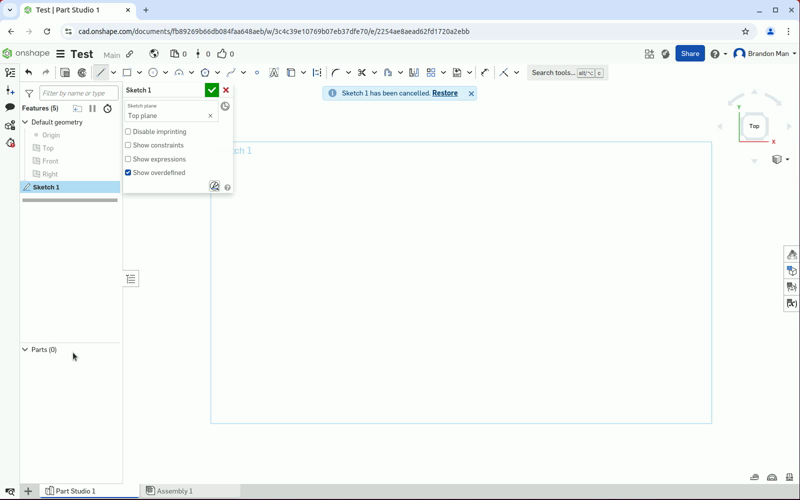
key_down(shift)
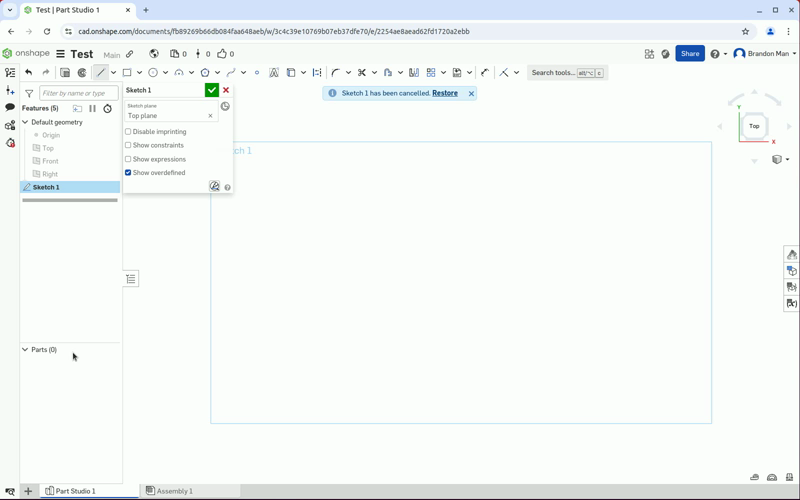
mouse_move(348, 337)
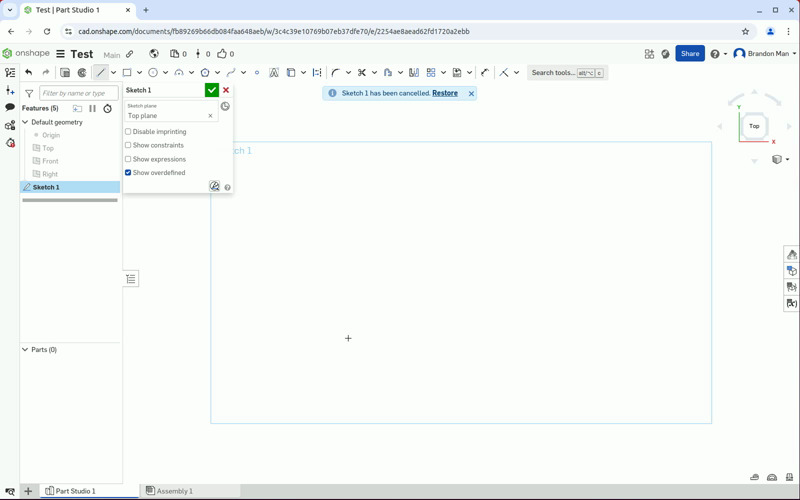
click(348, 337)
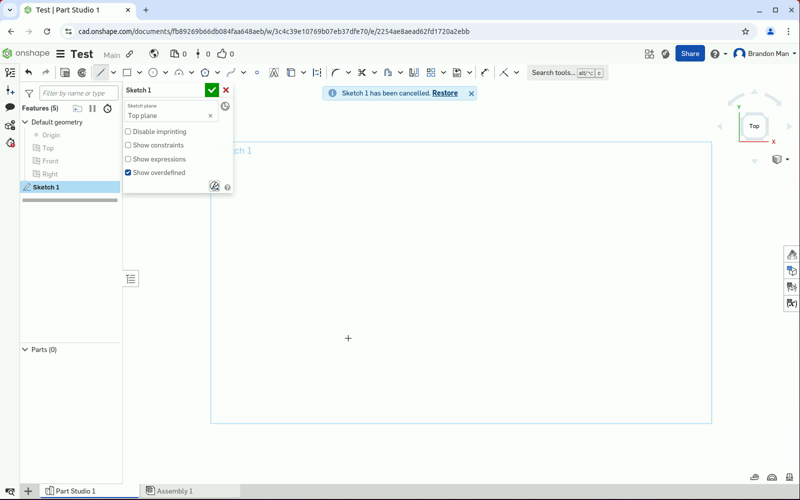
key_up(shift)
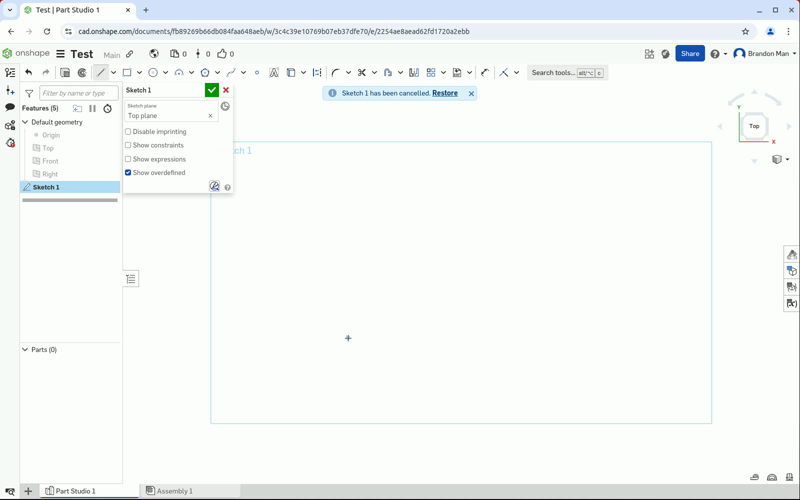
key_down(shift)
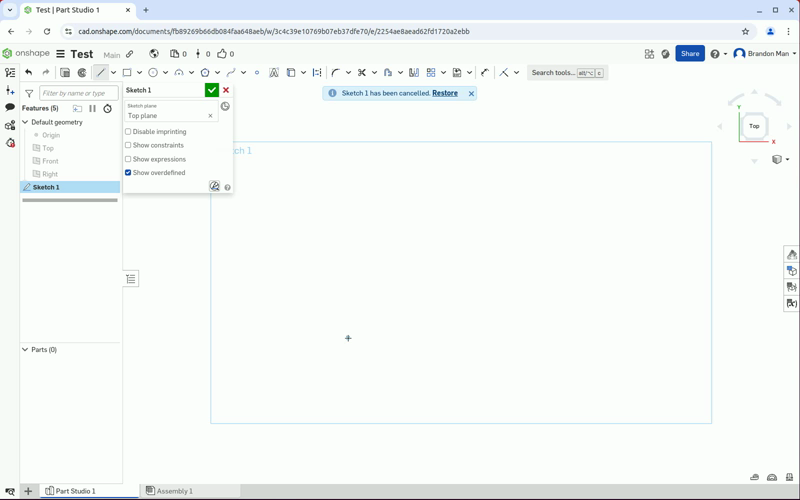
mouse_move(572, 337)
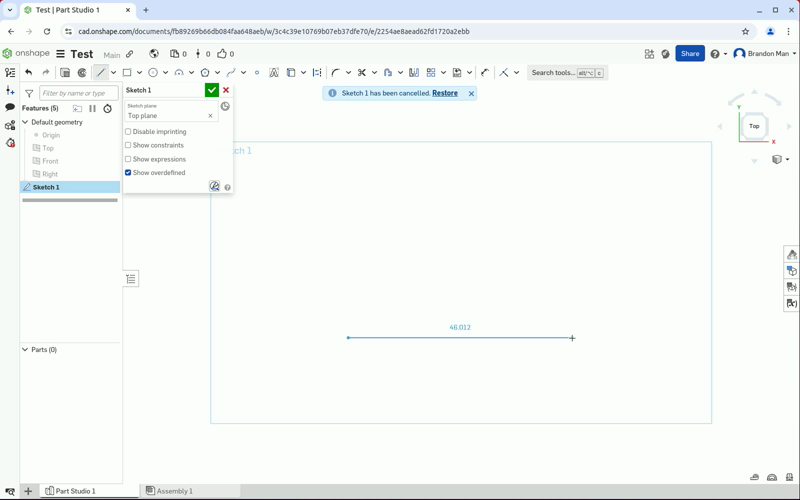
click(572, 337)
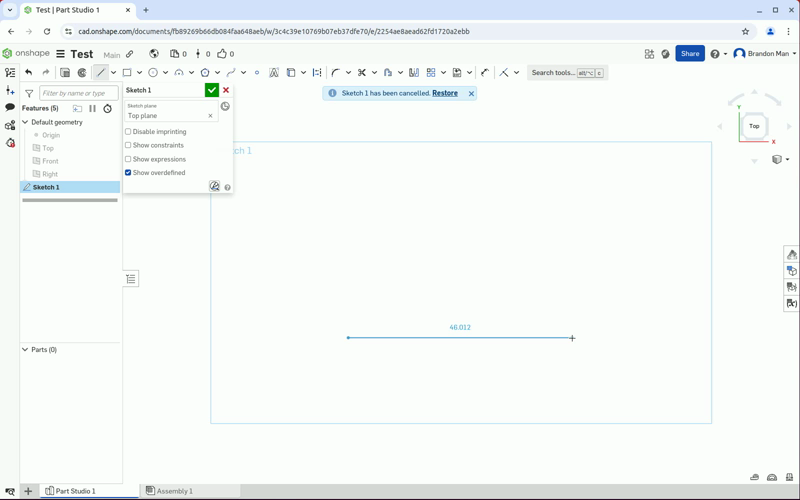
key_up(shift)
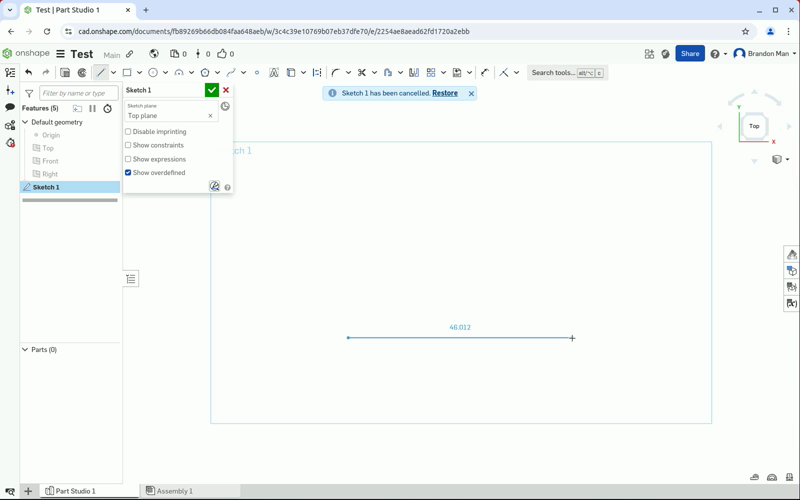
key_down(shift)
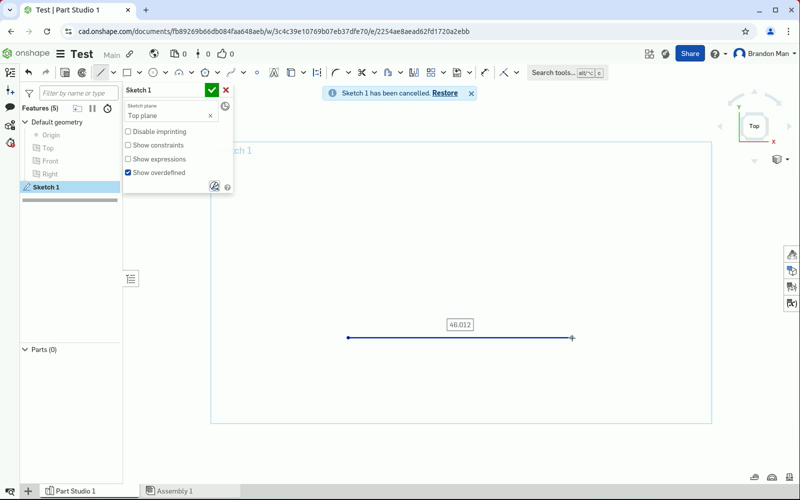
mouse_move(572, 227)
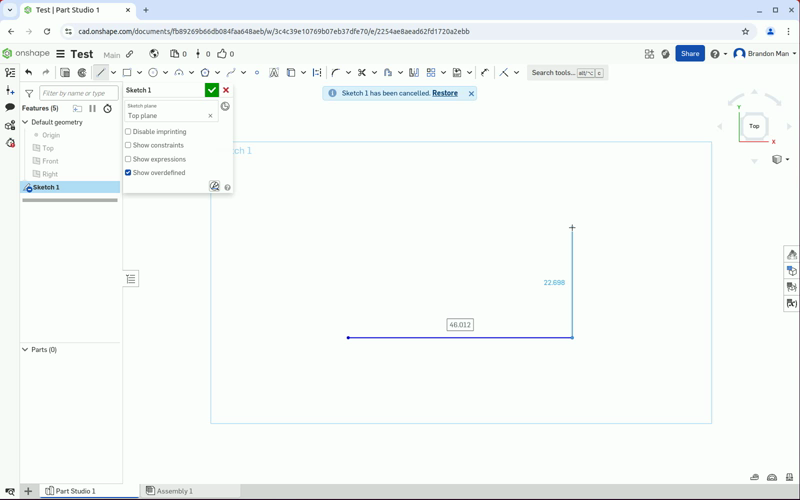
click(572, 227)
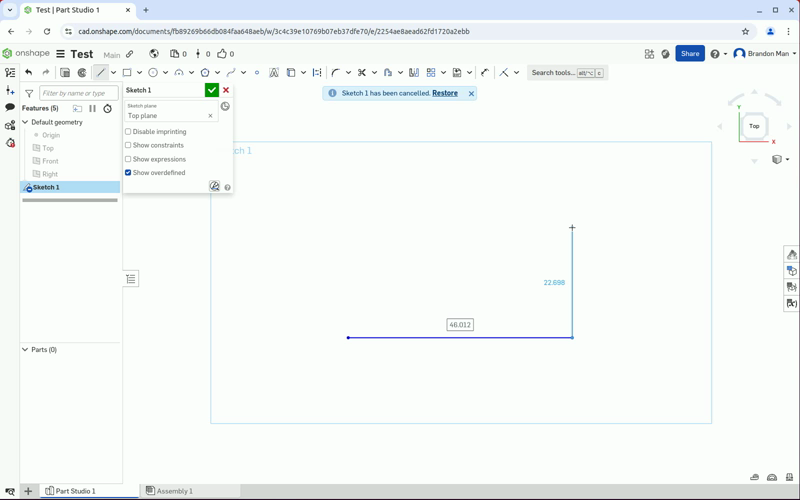
key_up(shift)
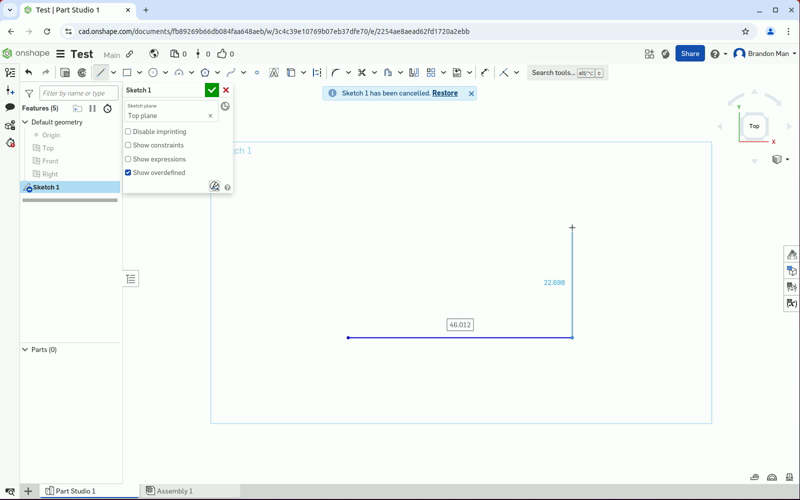
key_down(shift)
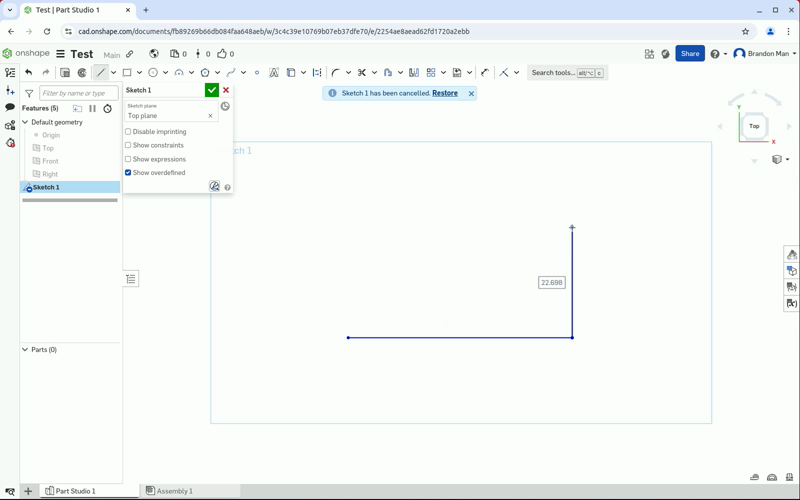
mouse_move(348, 227)
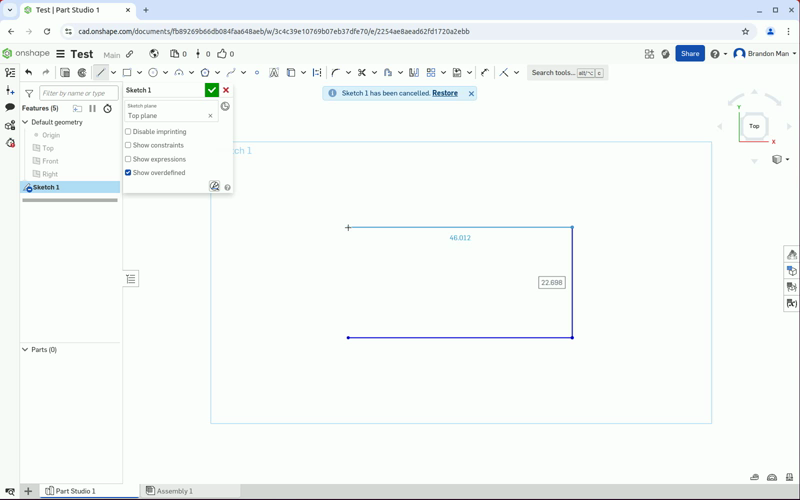
click(348, 227)
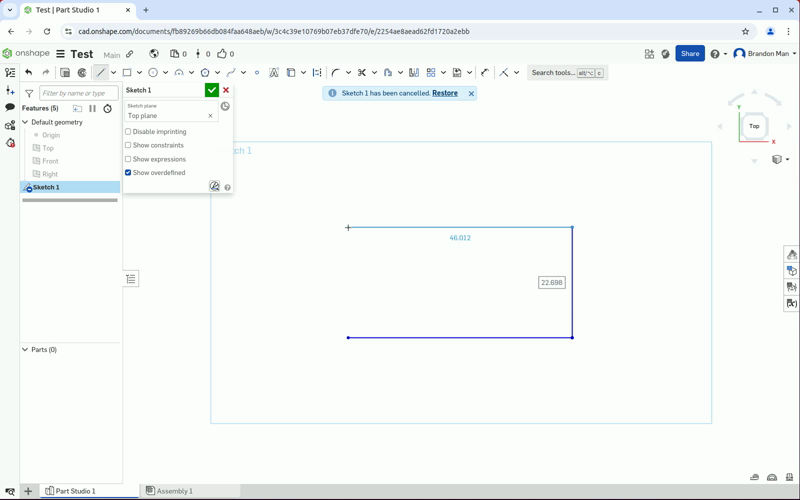
key_up(shift)
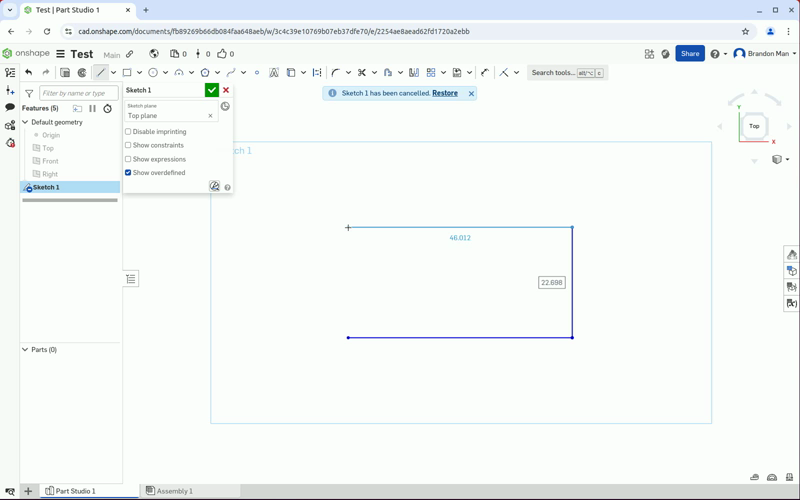
key_down(shift)
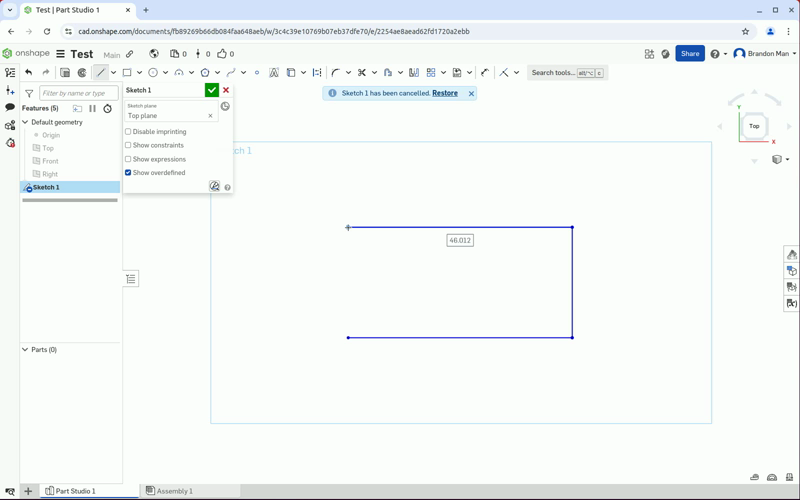
mouse_move(348, 337)
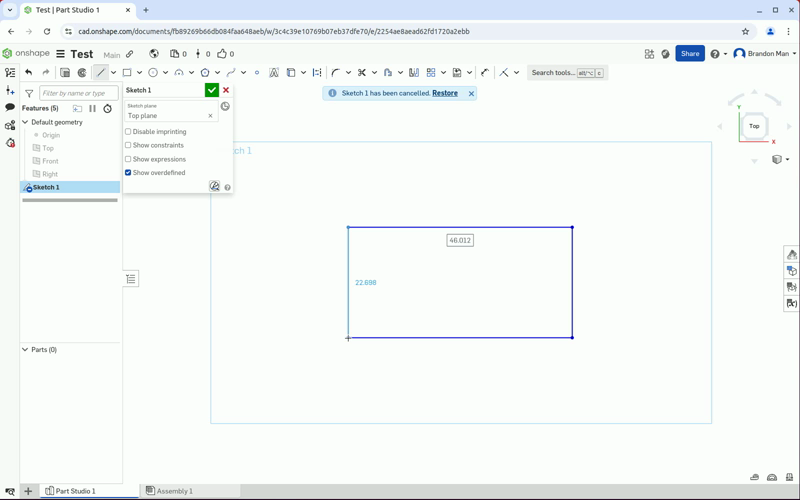
key_up(shift)
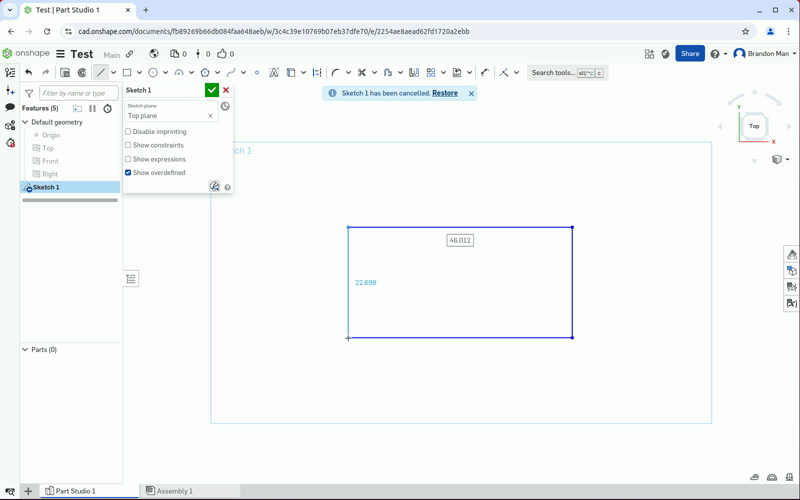
click(348, 337)
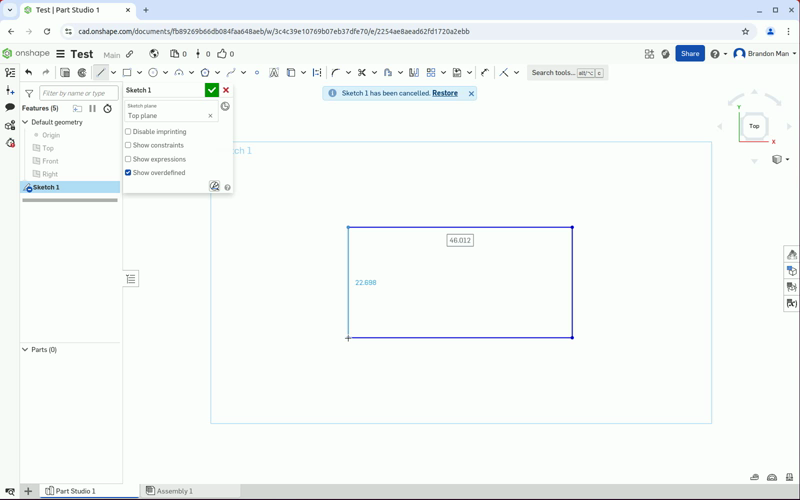
key(esc)
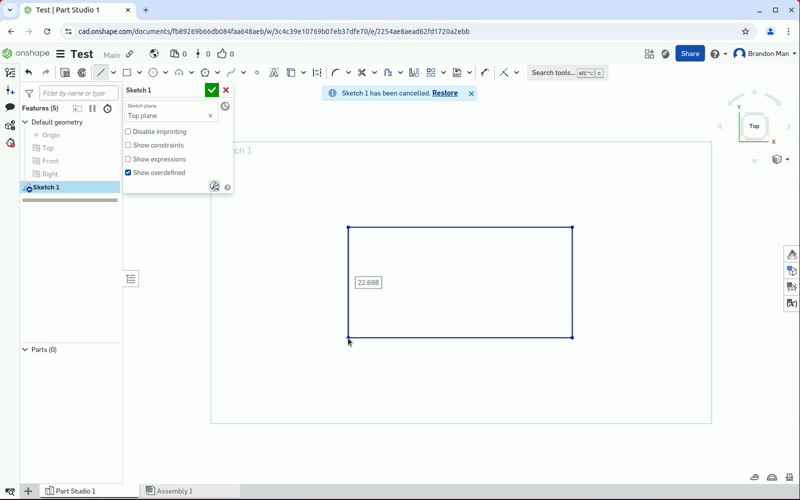
mouse_move(483, 269)
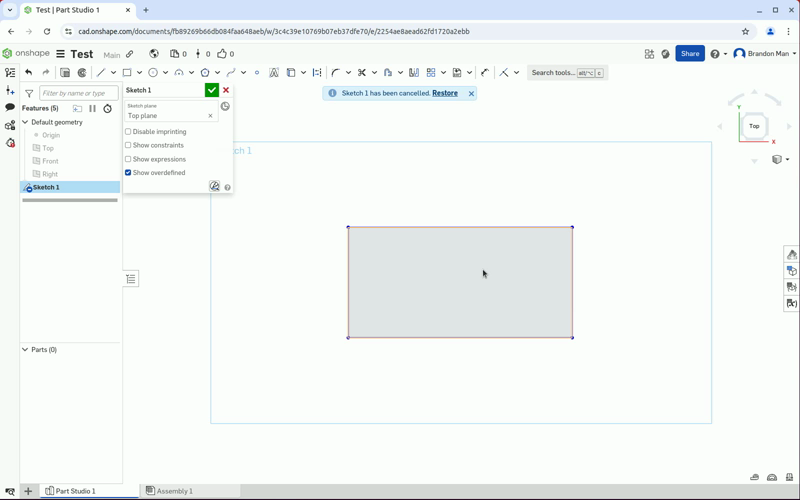
click(483, 269)
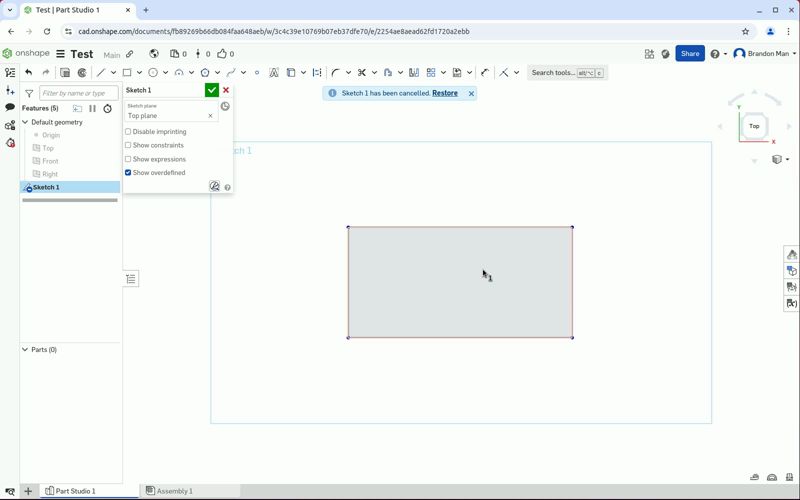
mouse_move(73, 352)
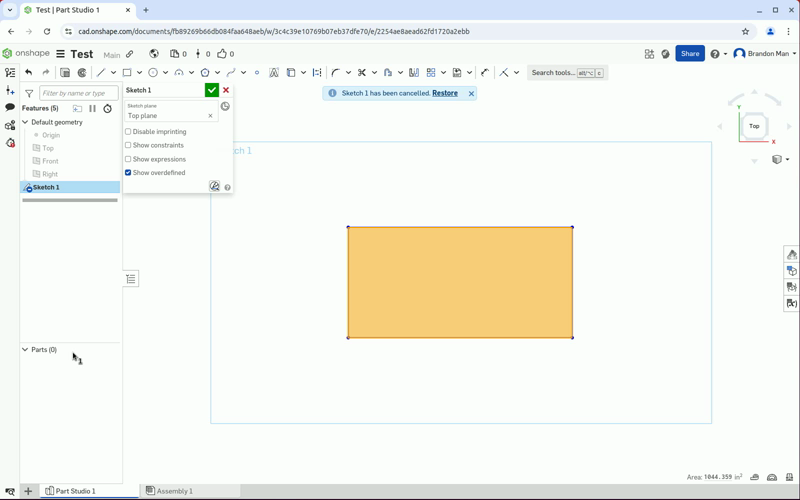
key(shift+y)
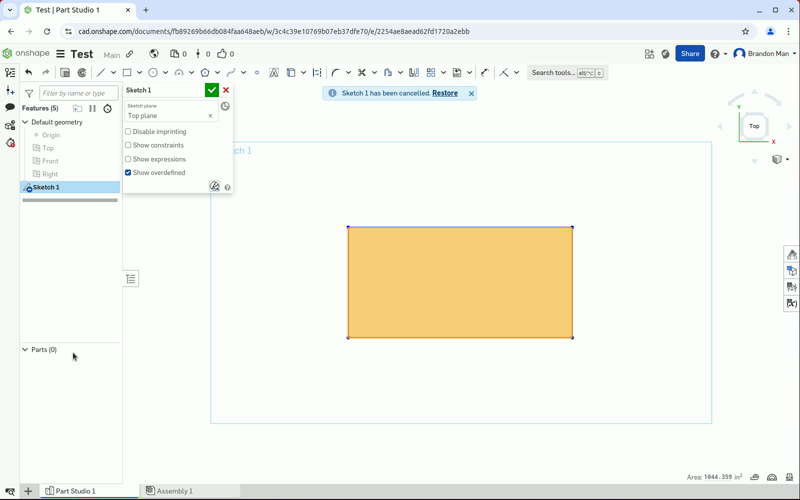
key(shift+e)
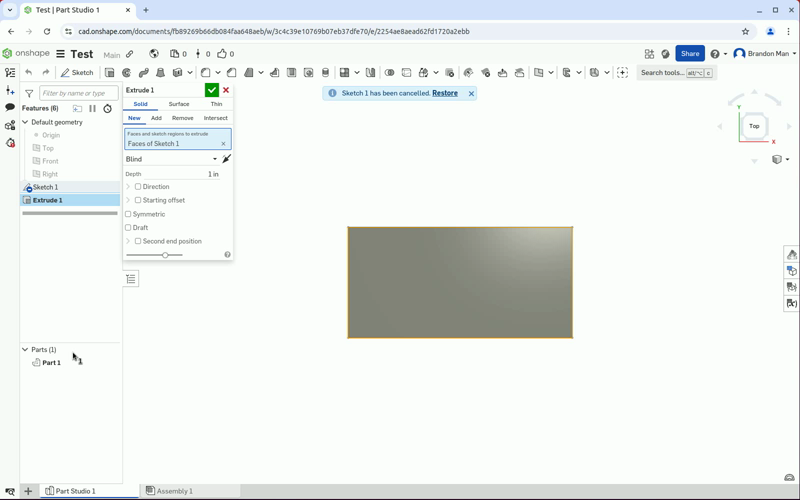
mouse_move(143, 106)
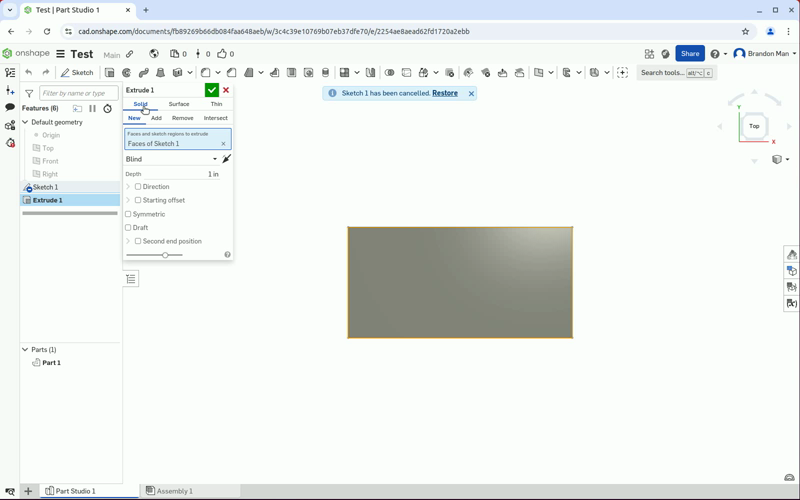
click(143, 106)
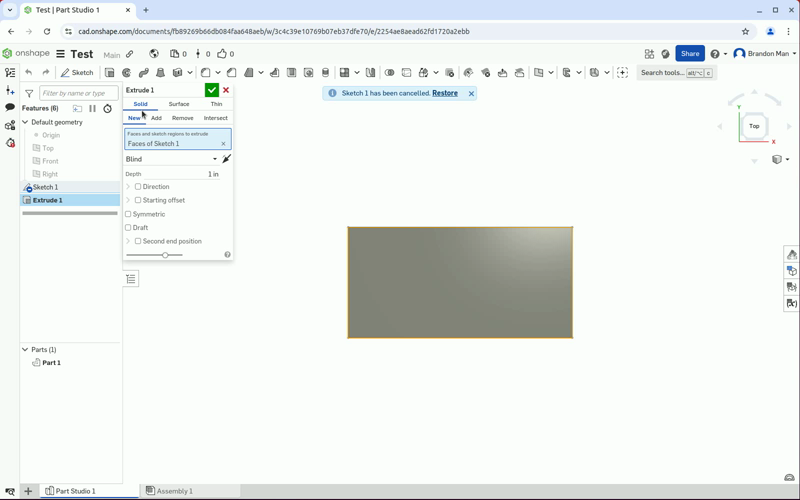
mouse_move(137, 120)
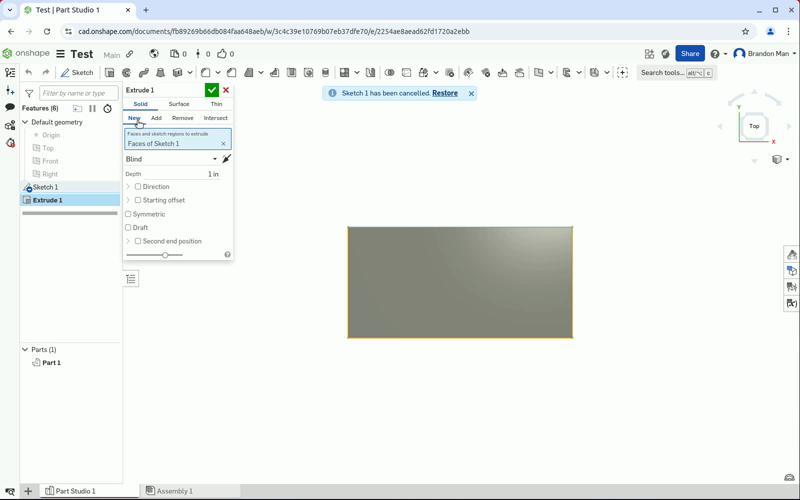
click(137, 120)
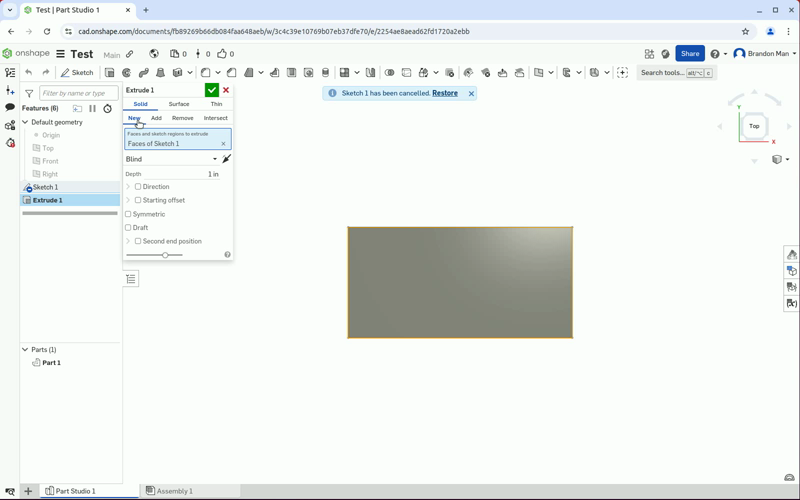
key(tab, 4)
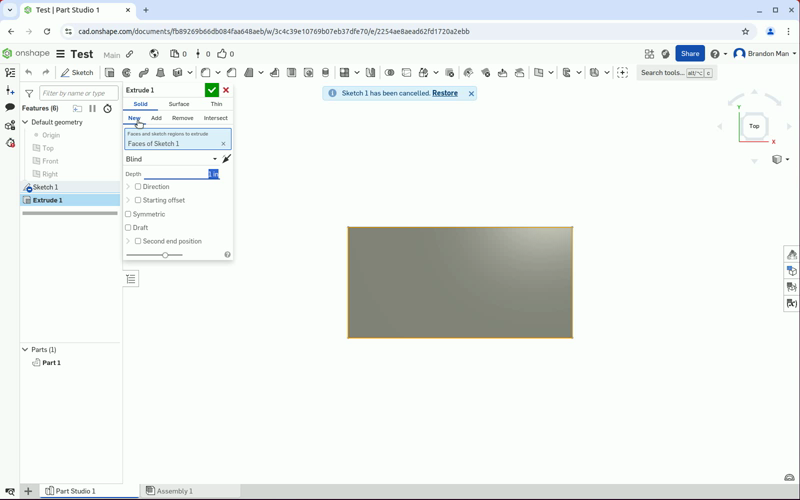
text(9.388)
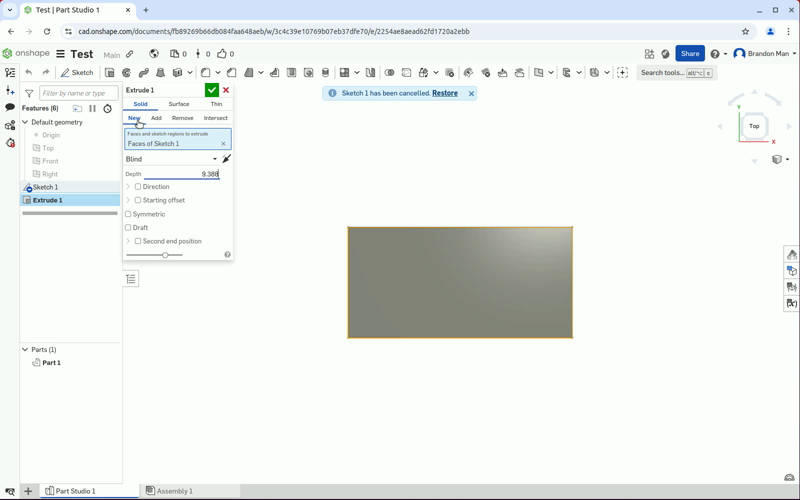
key(enter)
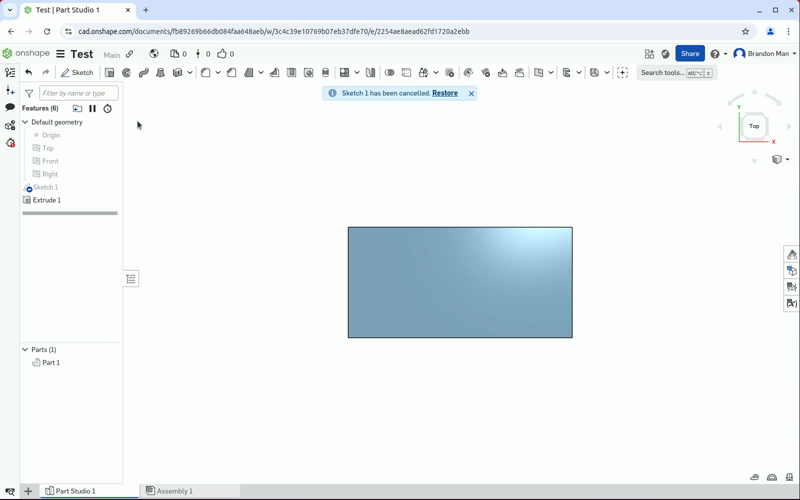
key(shift+h)
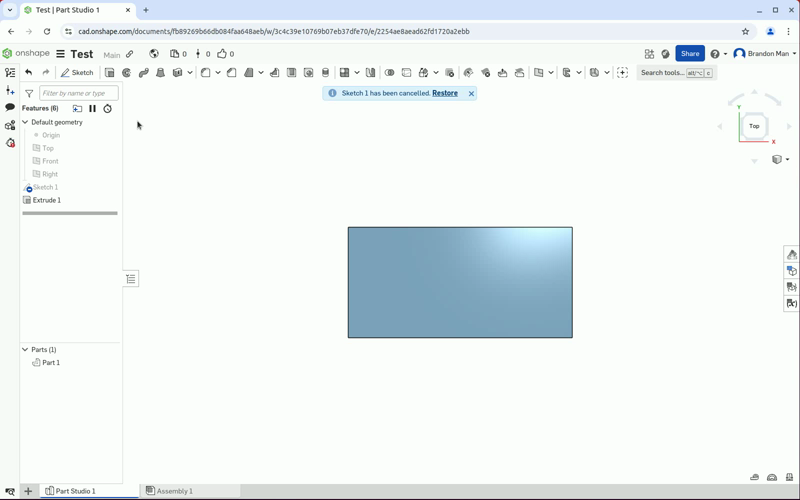
key(shift+h)
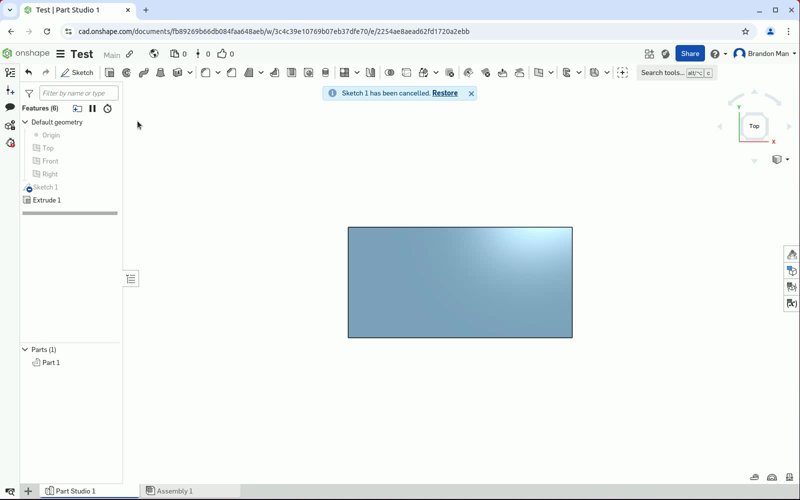
mouse_move(73, 189)
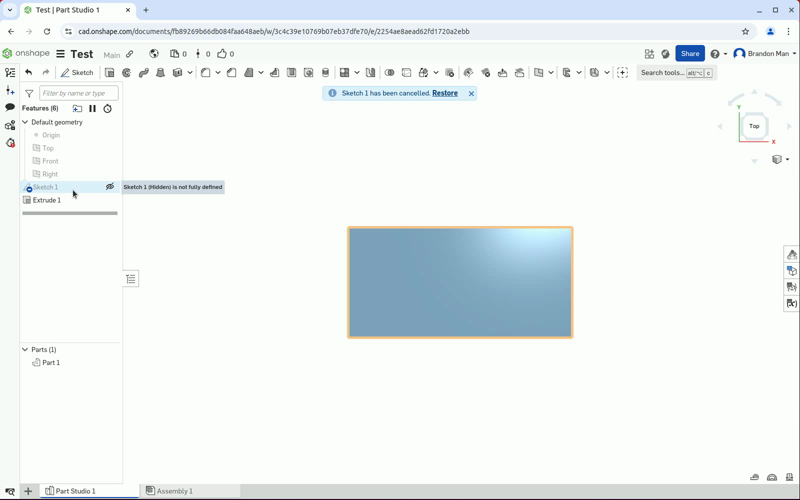
click(73, 189)
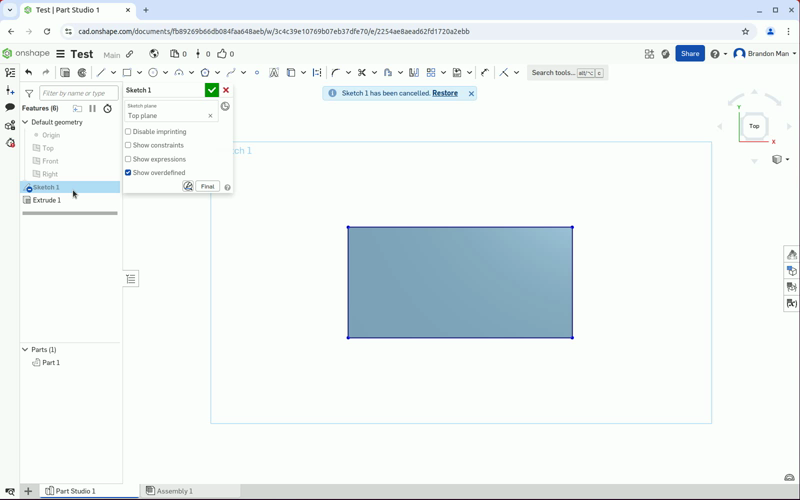
mouse_move(229, 92)
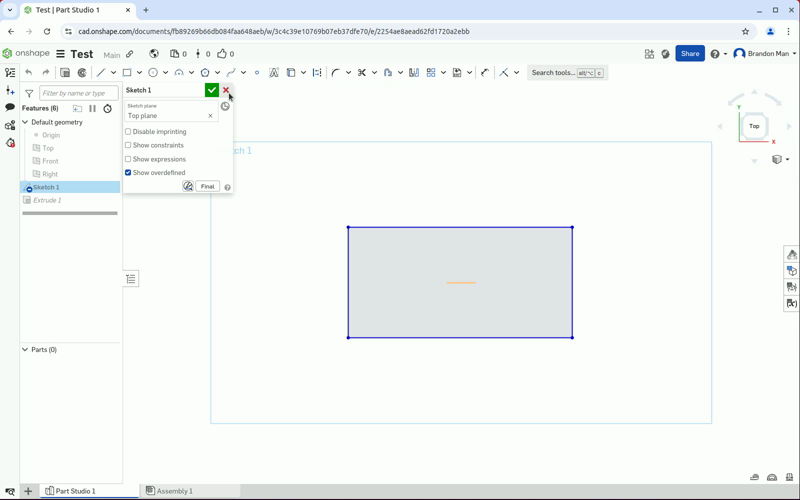
click(229, 92)
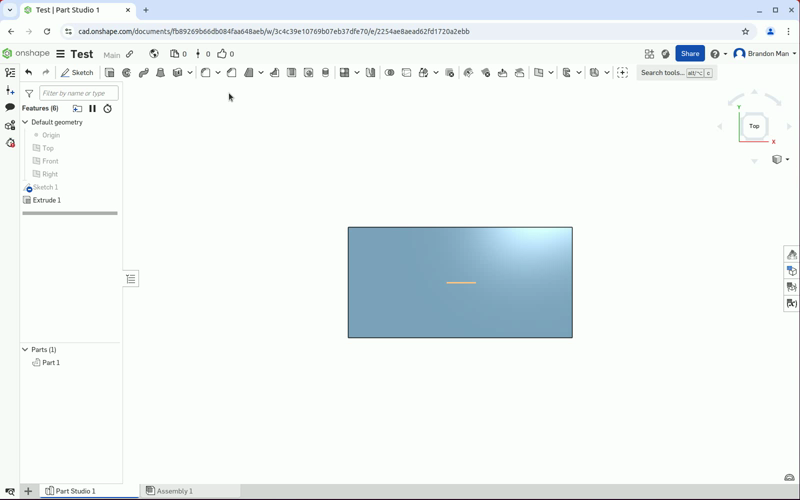
mouse_move(541, 75)
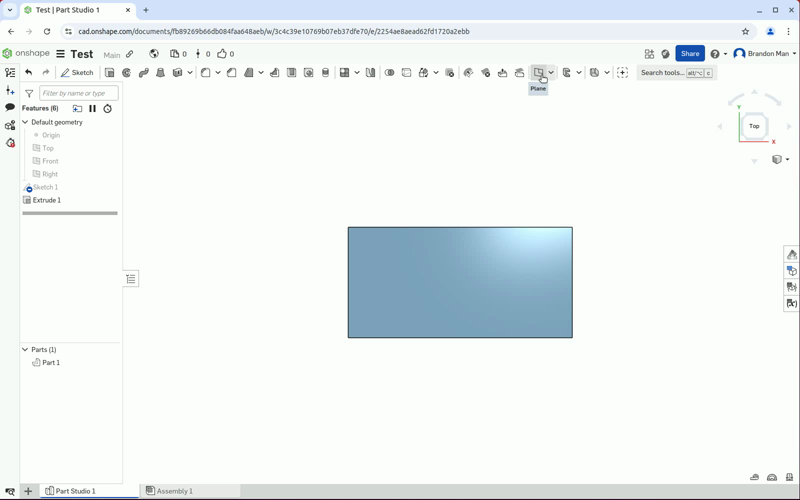
click(541, 75)
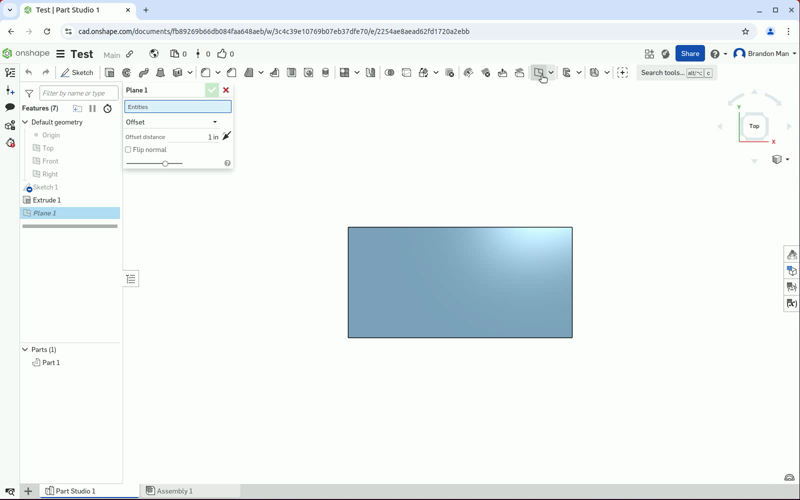
mouse_move(73, 150)
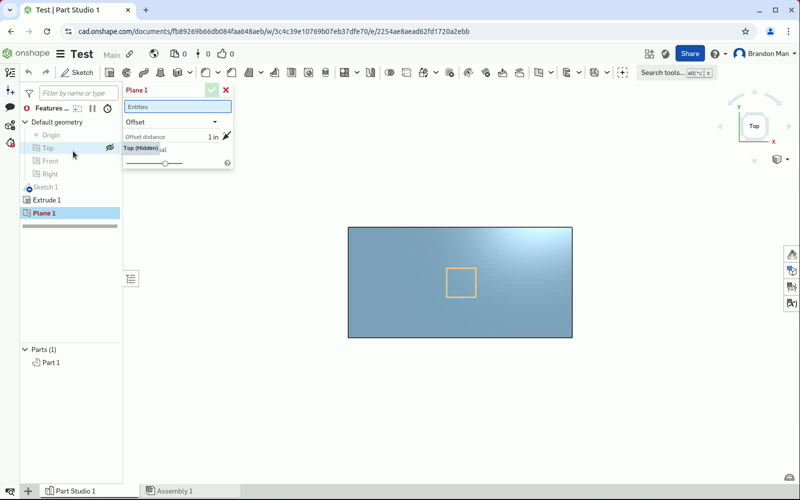
click(73, 150)
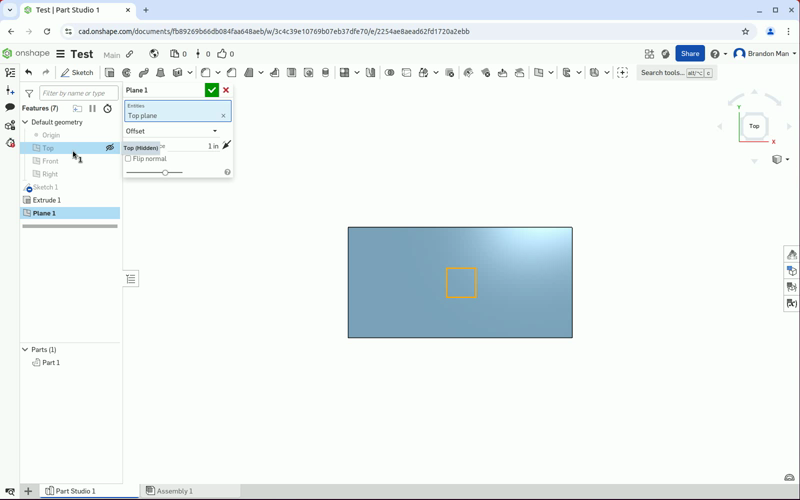
key(tab, 2)
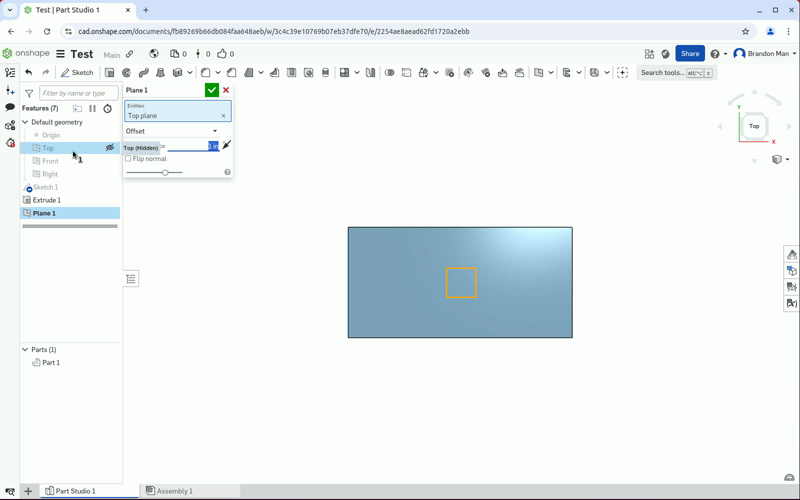
text(9.397)
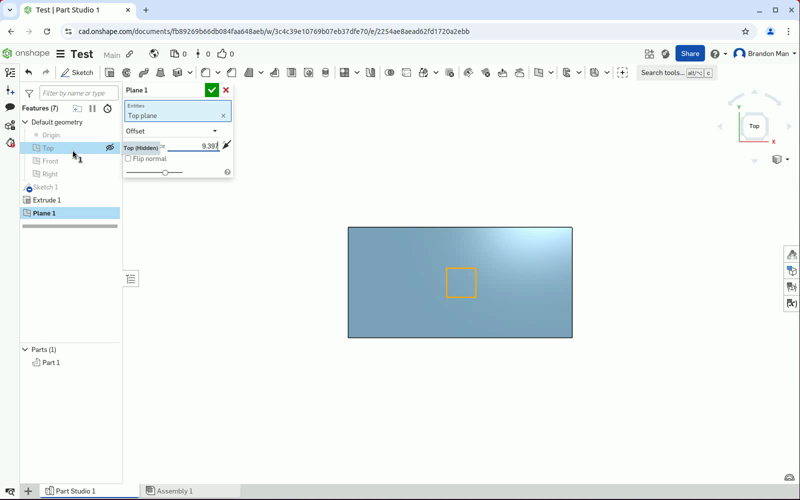
key(enter, 2)
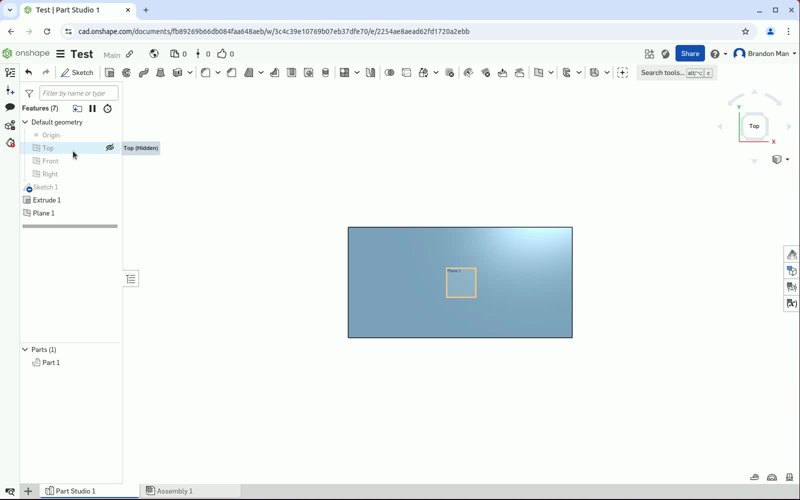
key(shift+s)
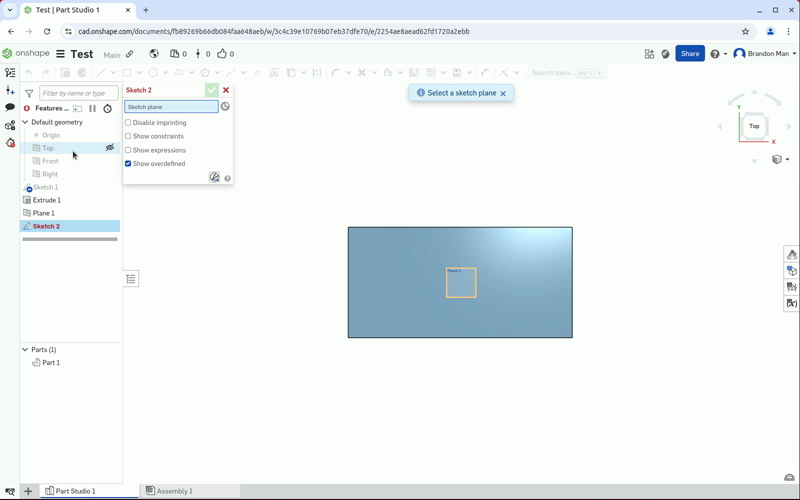
mouse_move(73, 215)
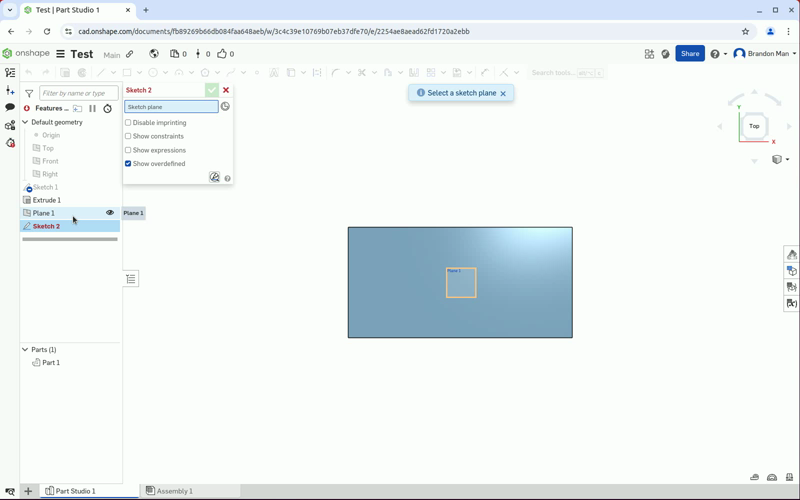
click(73, 215)
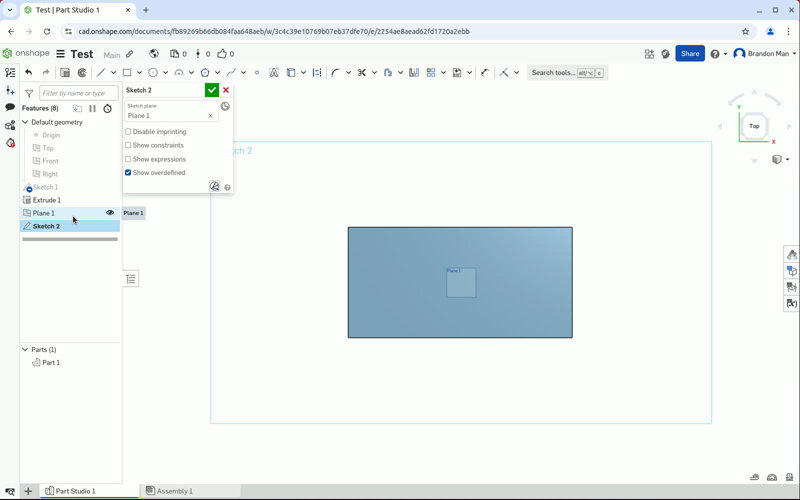
mouse_move(73, 352)
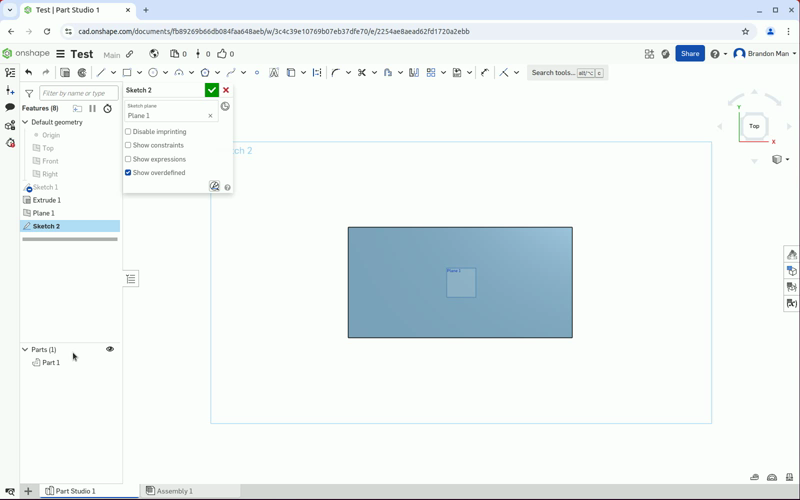
key(y)
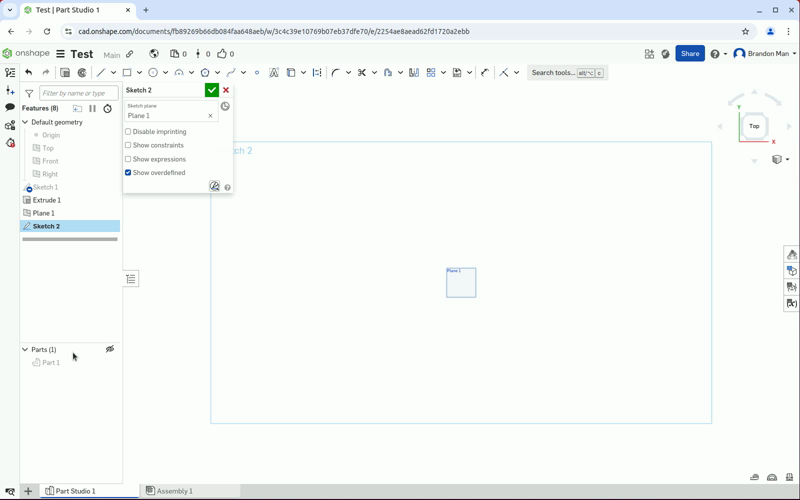
key(c)
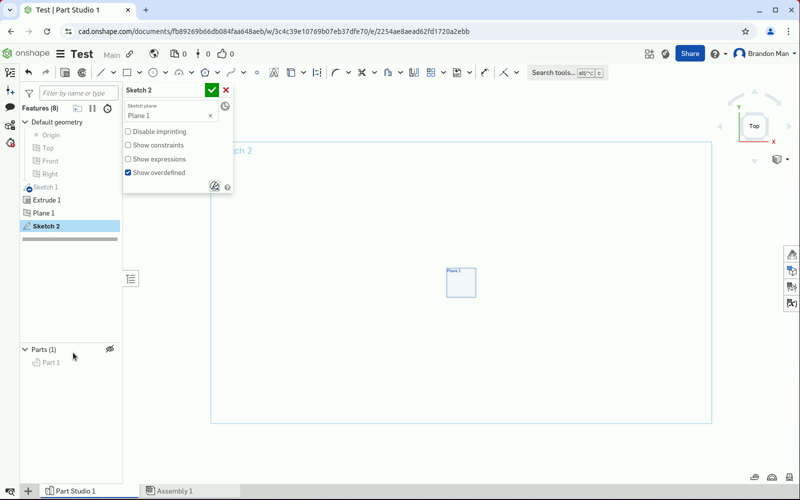
key_down(shift)
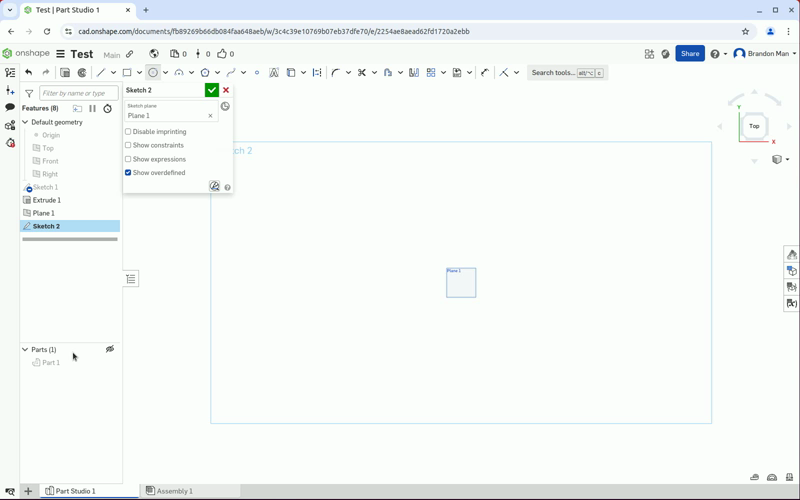
mouse_move(404, 282)
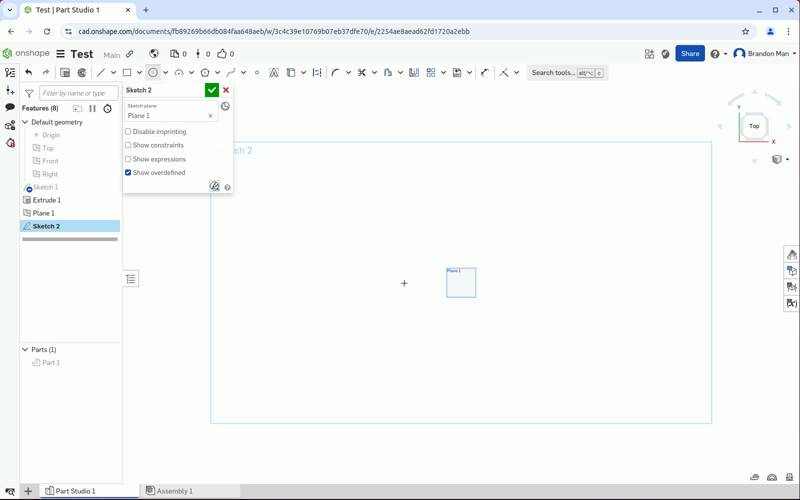
click(404, 282)
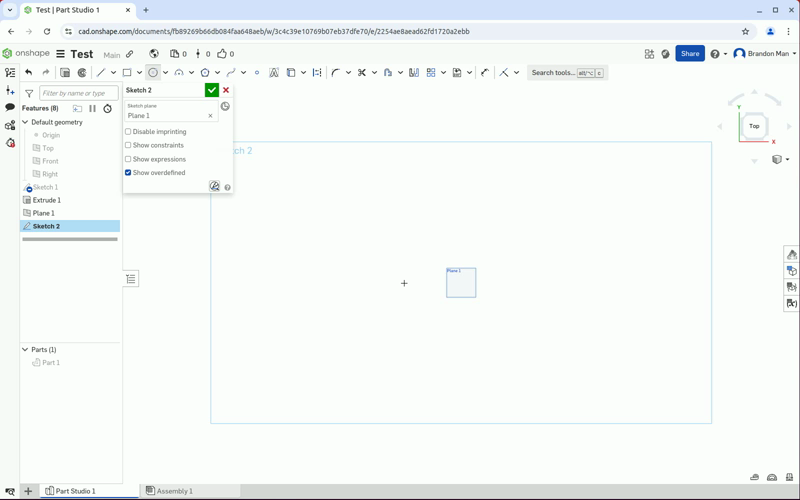
key_up(shift)
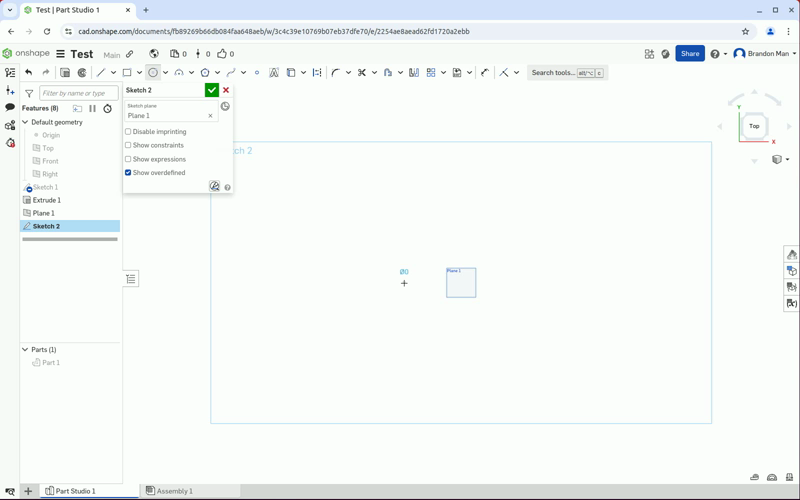
mouse_move(438, 282)
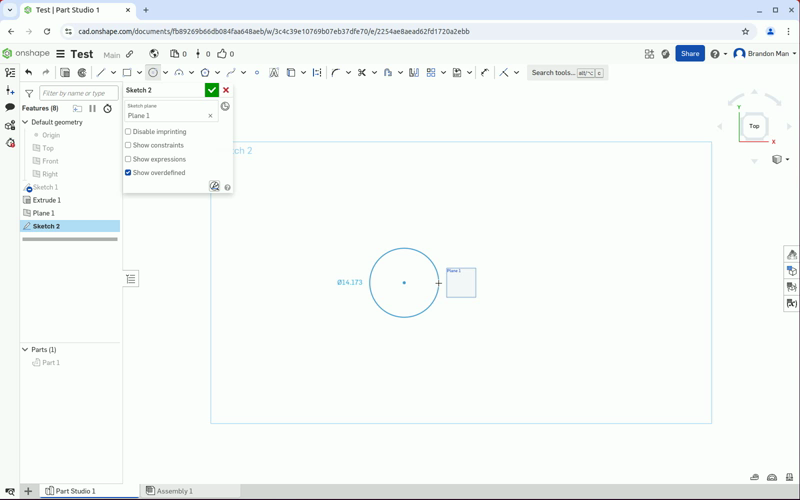
click(438, 282)
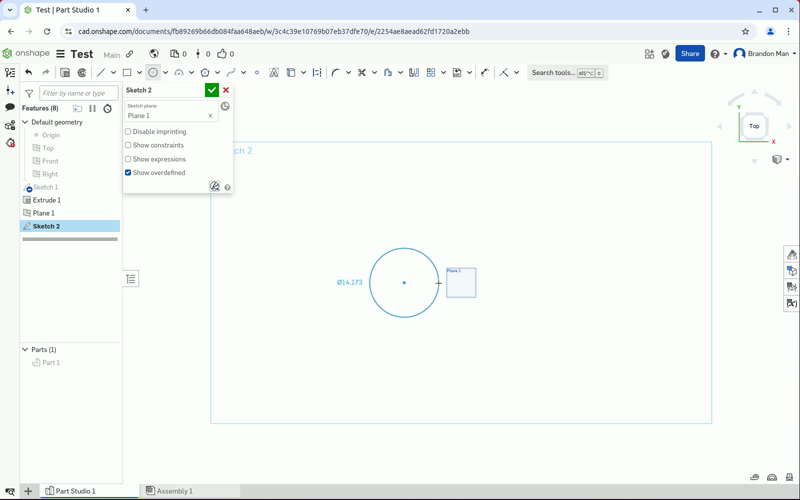
key(esc)
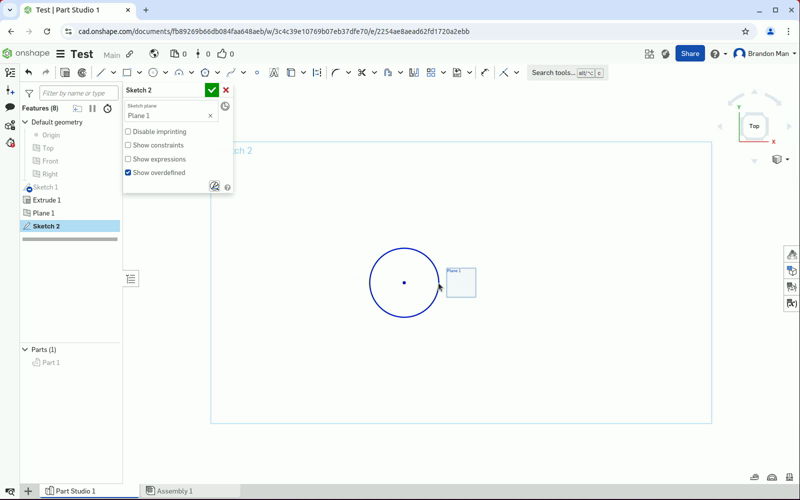
mouse_move(408, 289)
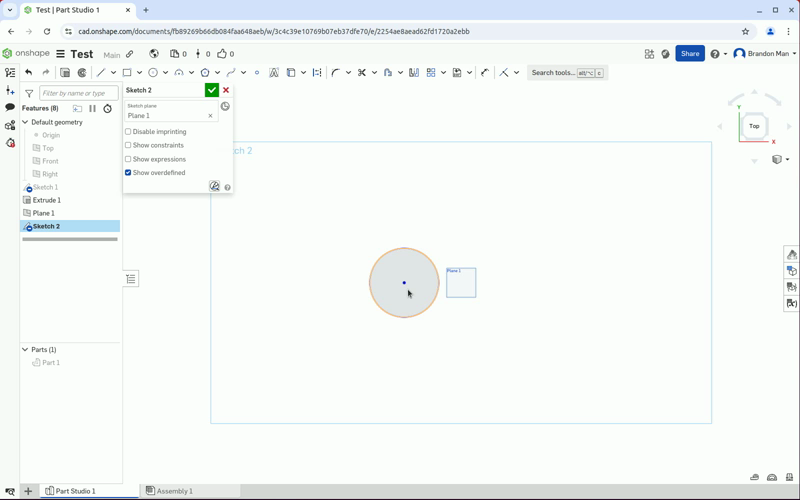
click(408, 289)
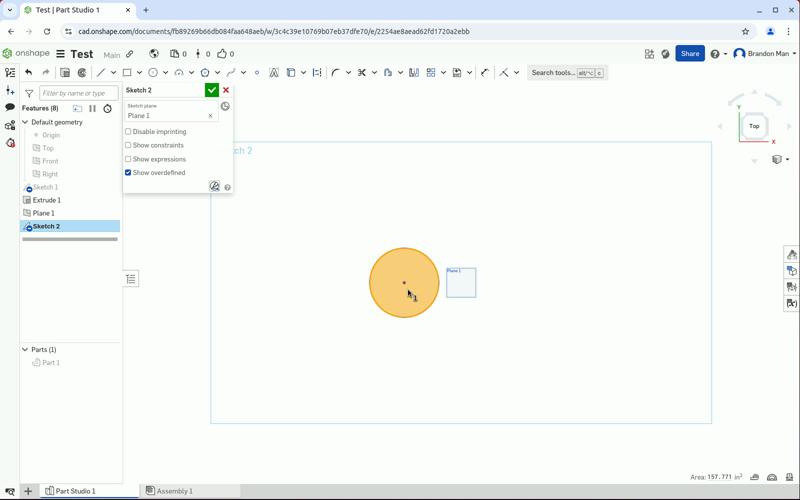
mouse_move(73, 352)
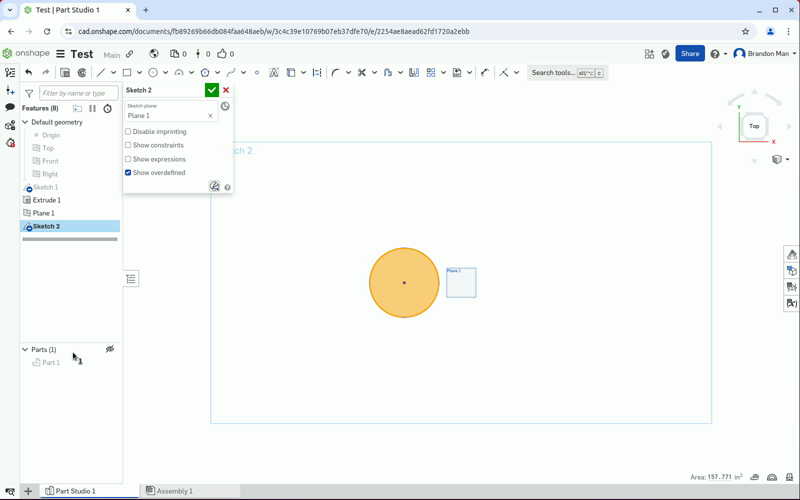
key(shift+y)
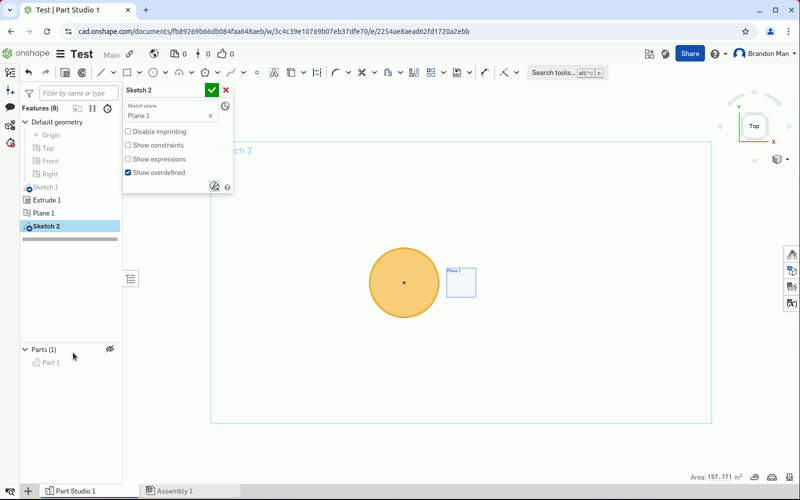
key(shift+e)
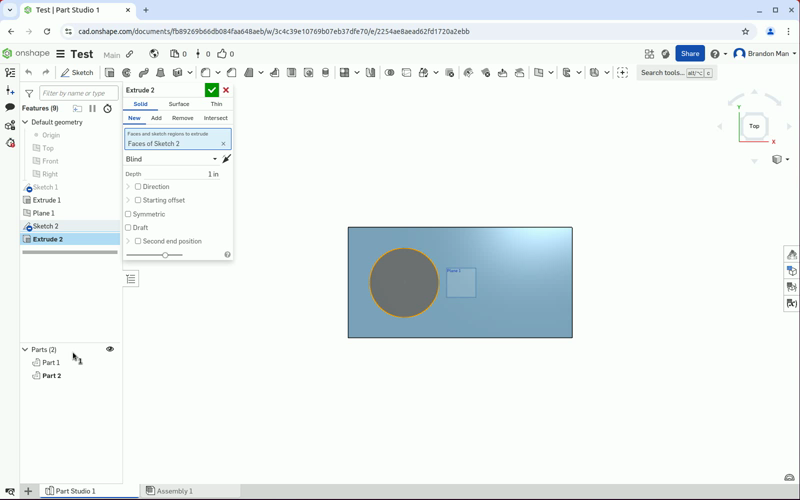
mouse_move(143, 106)
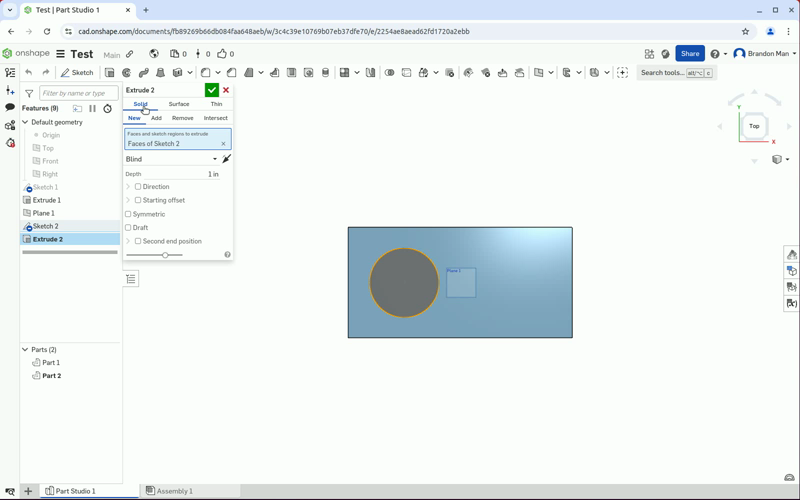
click(143, 106)
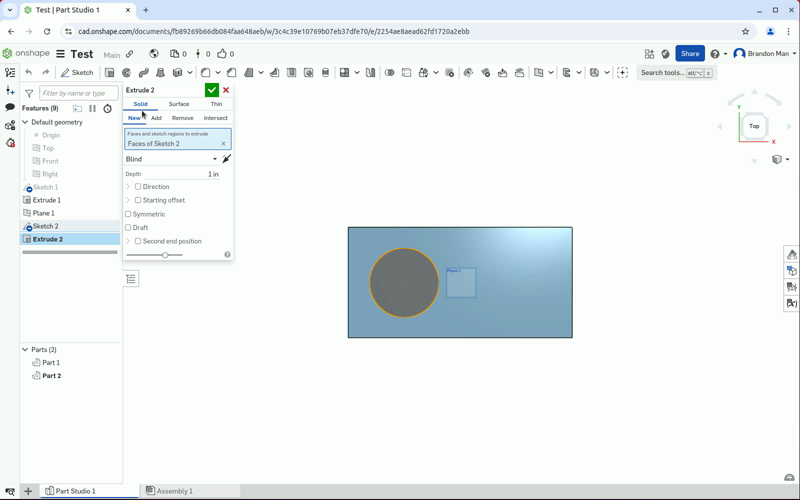
mouse_move(137, 120)
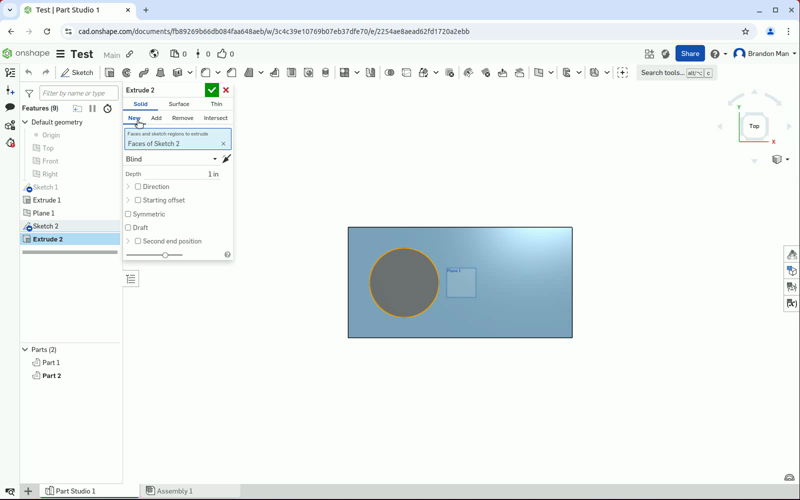
click(137, 120)
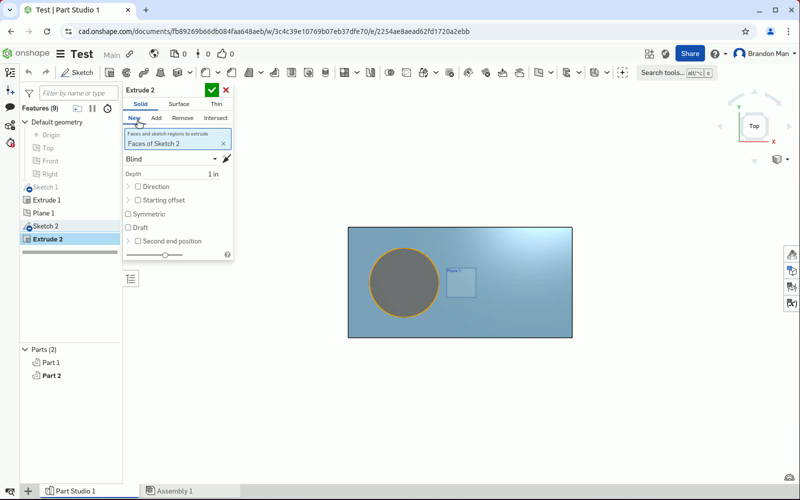
key(tab, 4)
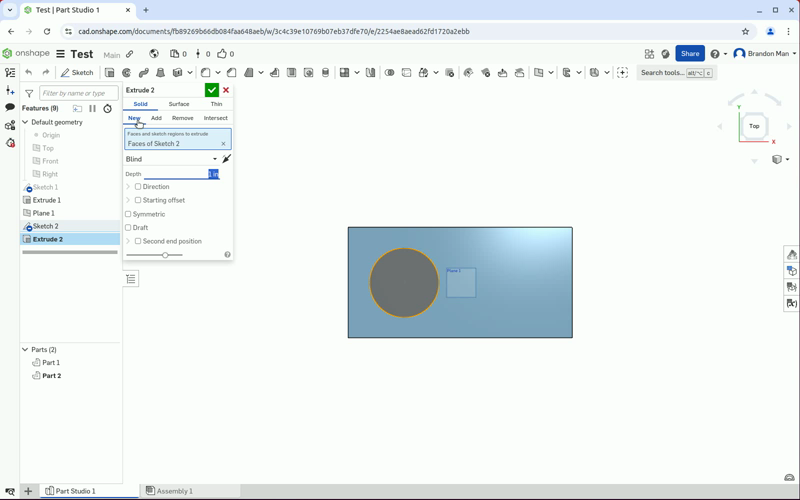
text(4.574)
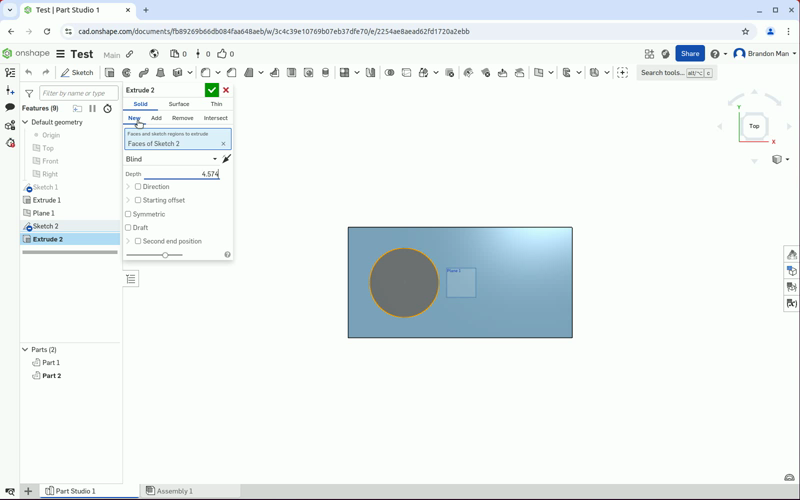
key(enter)
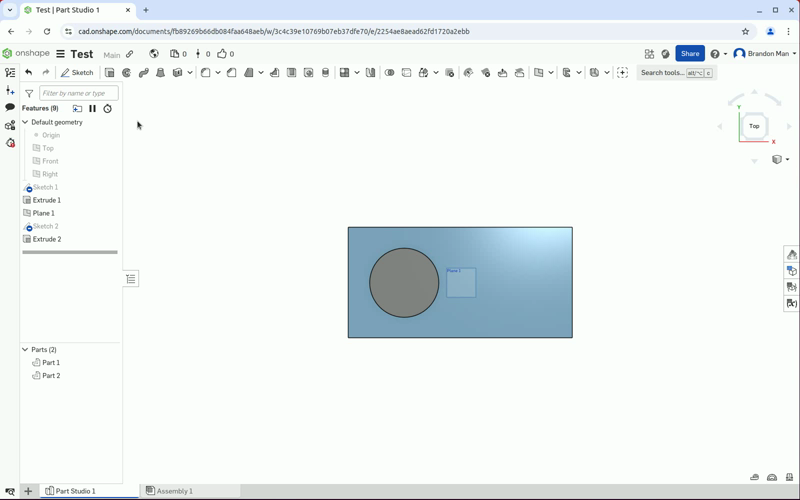
key(shift+h)
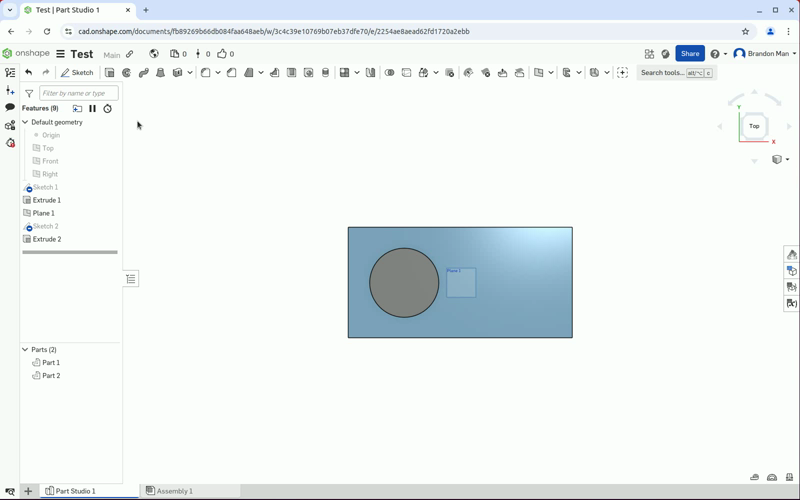
key(shift+h)
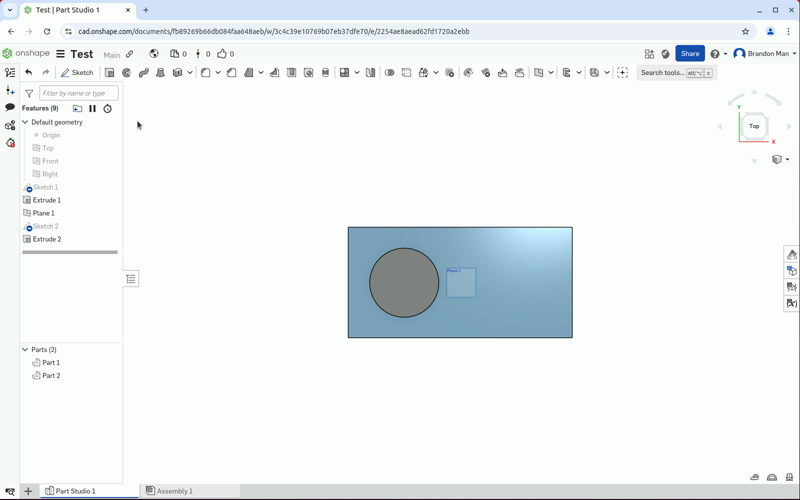
mouse_move(73, 189)
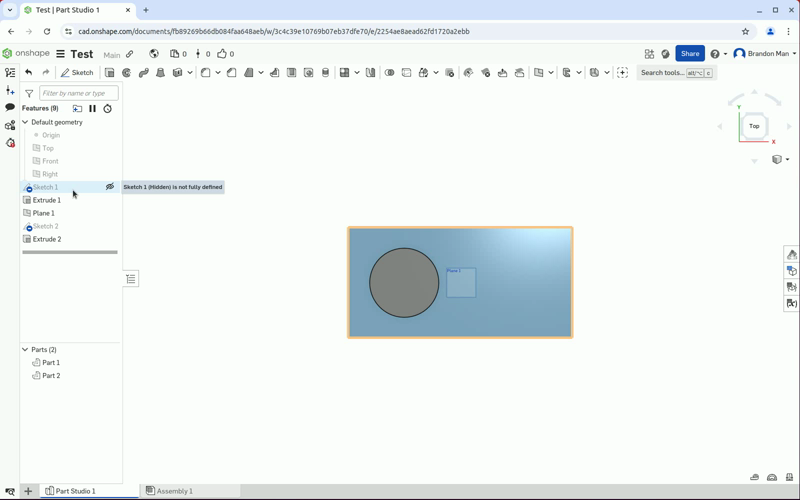
click(73, 189)
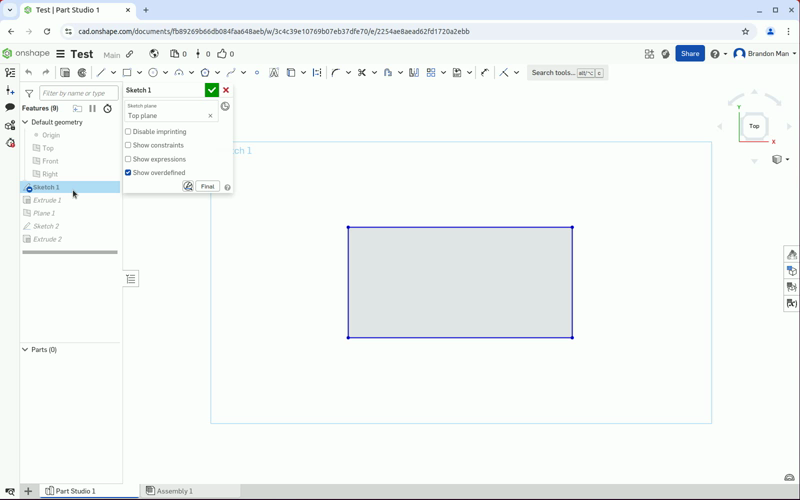
mouse_move(229, 92)
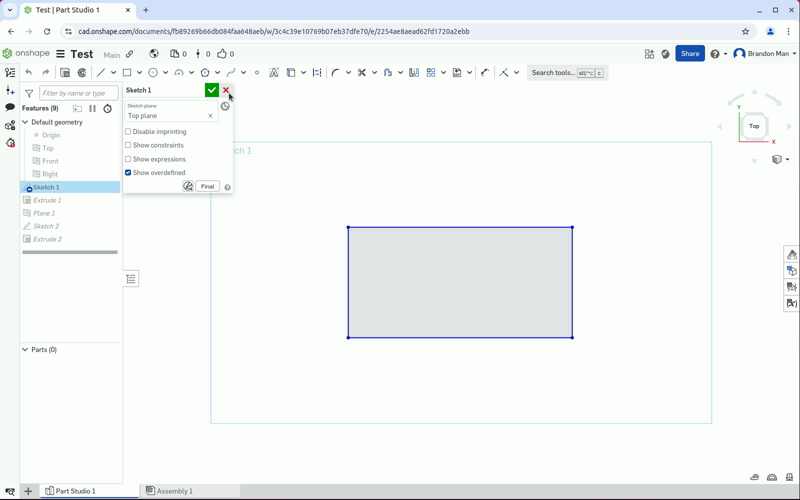
click(229, 92)
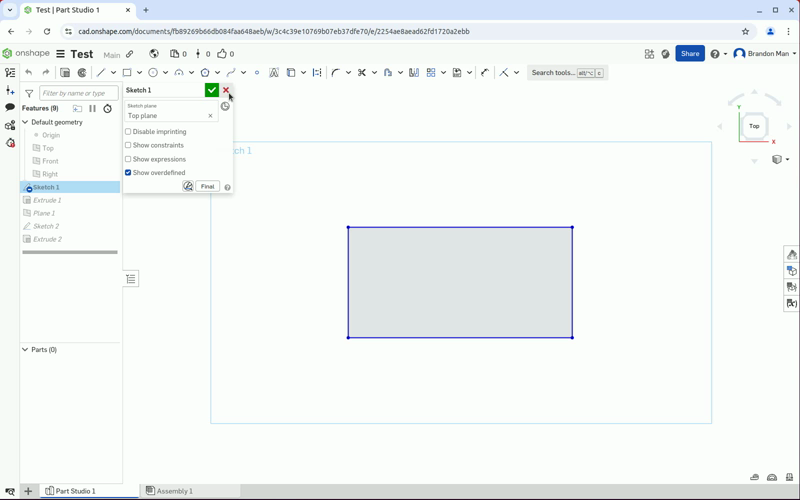
key(shift+s)
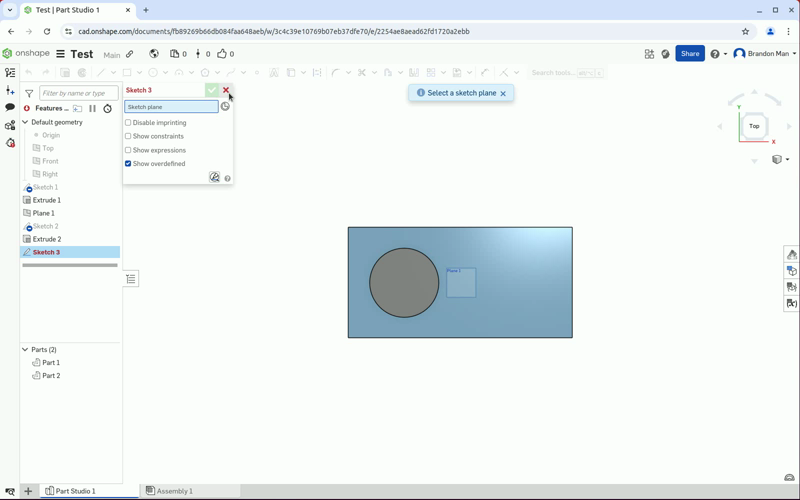
mouse_move(73, 215)
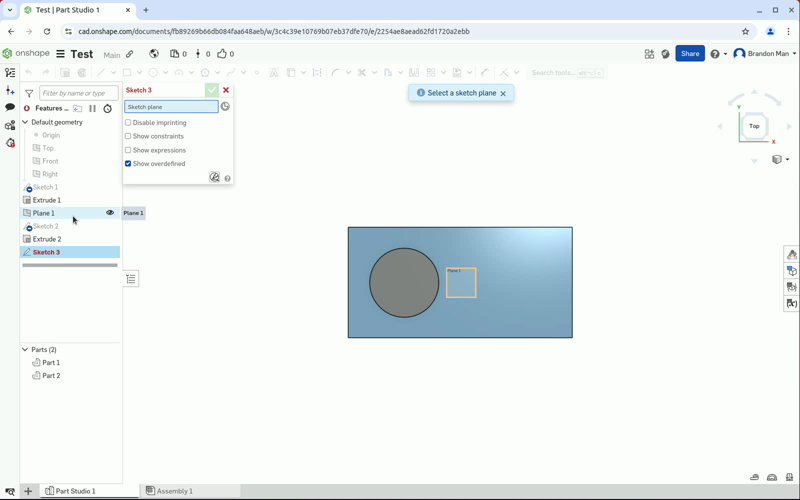
click(73, 215)
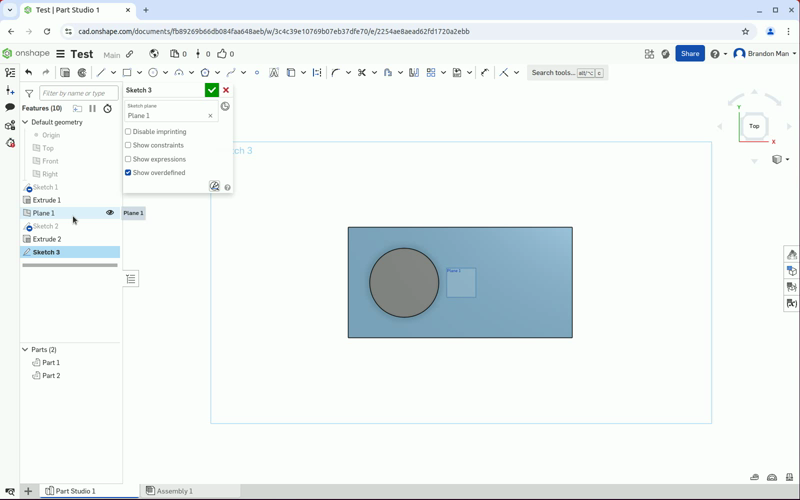
mouse_move(73, 352)
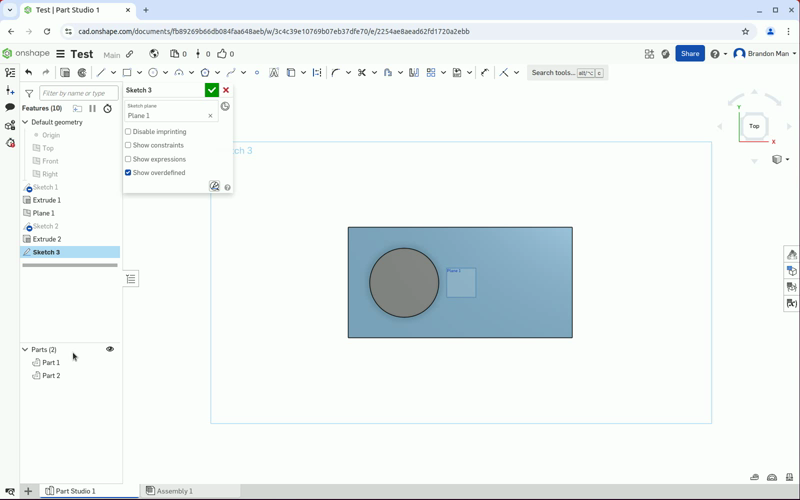
key(y)
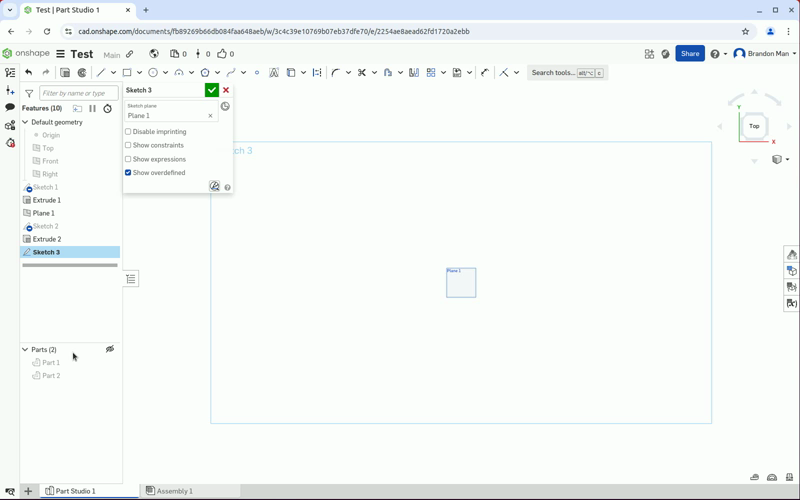
key(c)
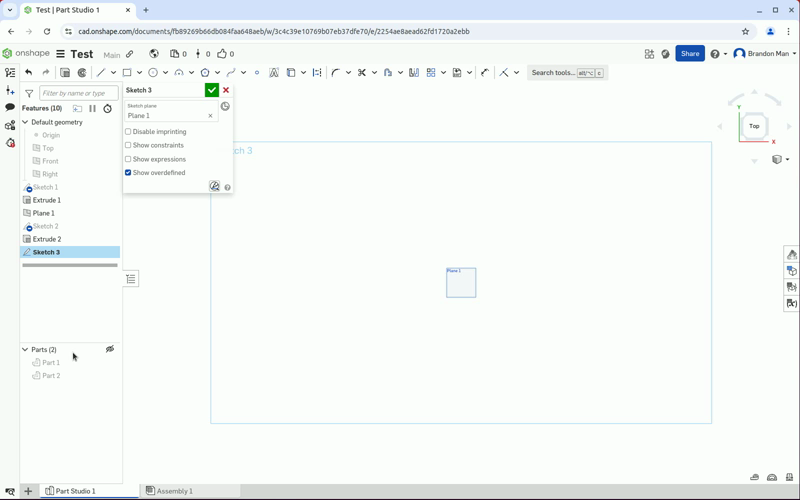
key_down(shift)
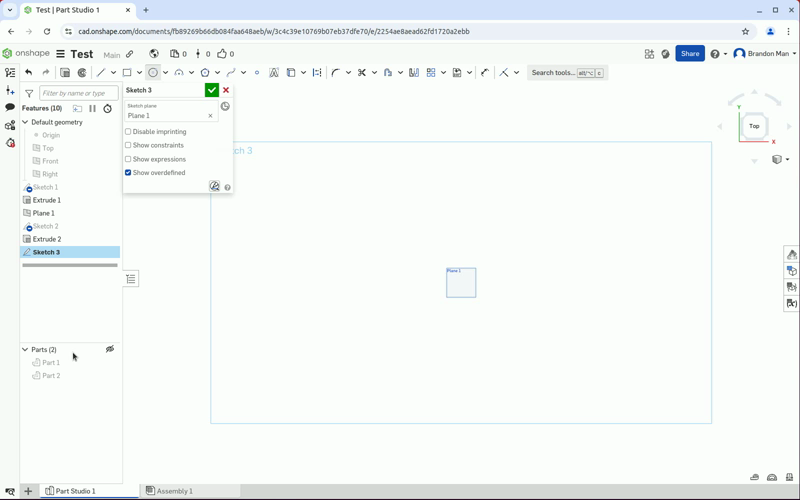
mouse_move(517, 282)
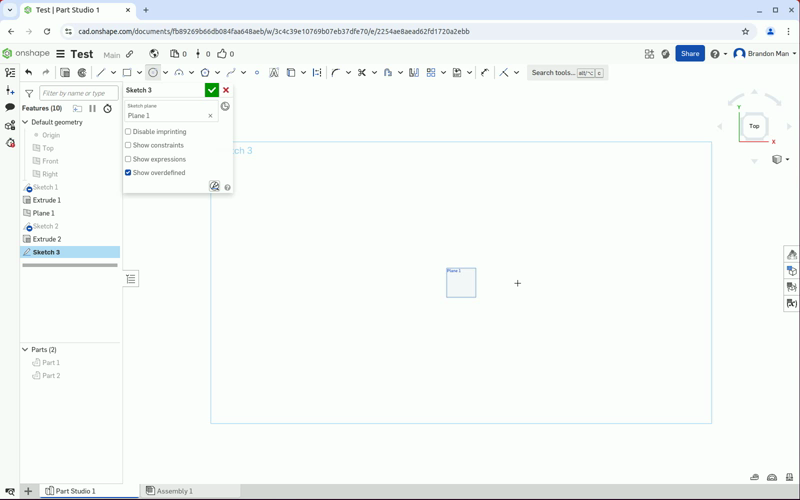
click(517, 282)
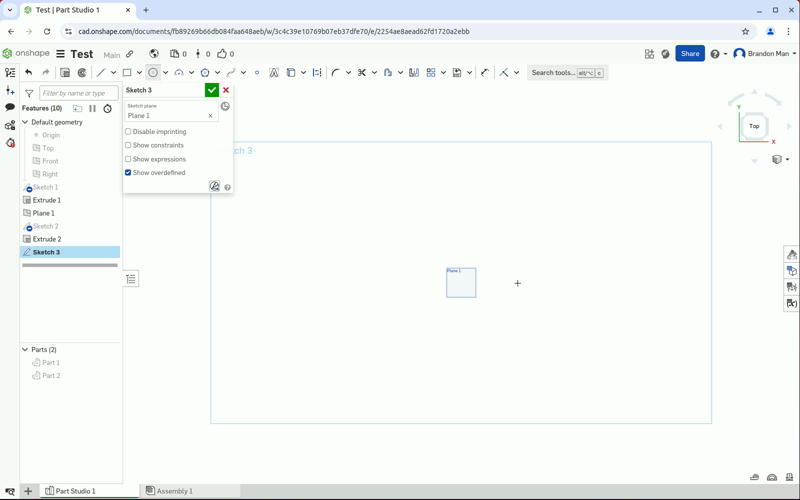
key_up(shift)
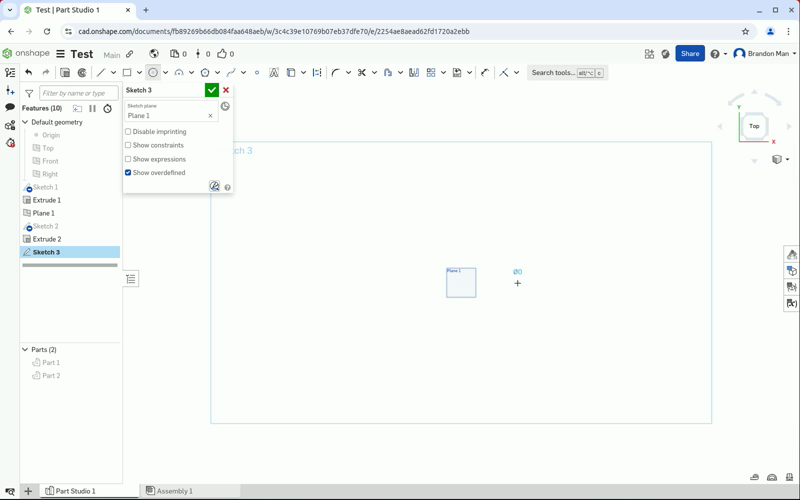
mouse_move(552, 282)
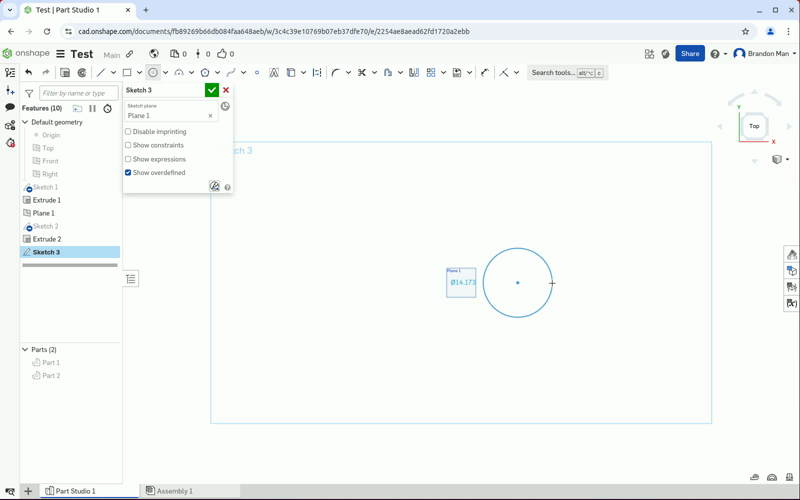
click(552, 282)
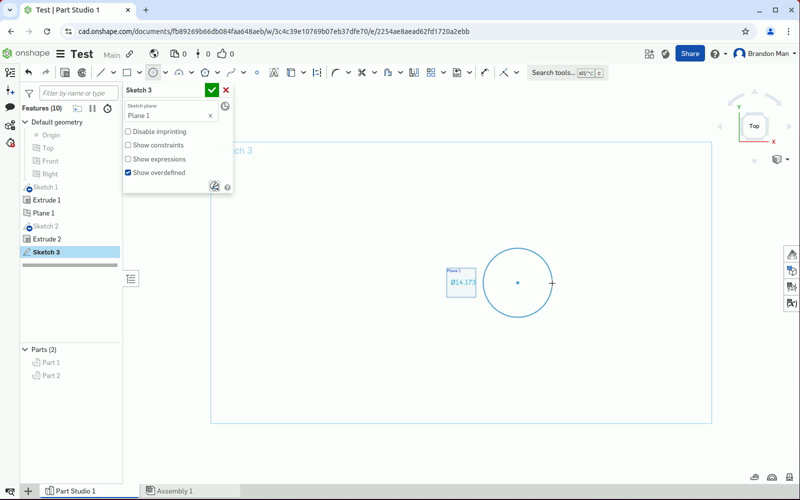
key(esc)
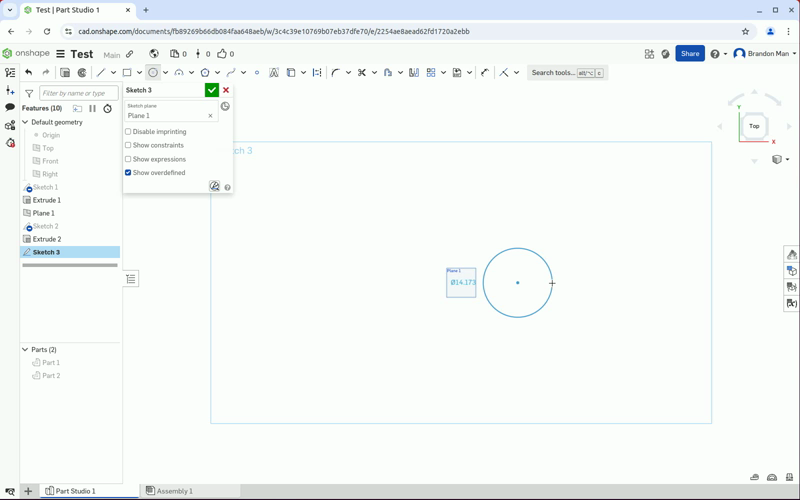
mouse_move(537, 304)
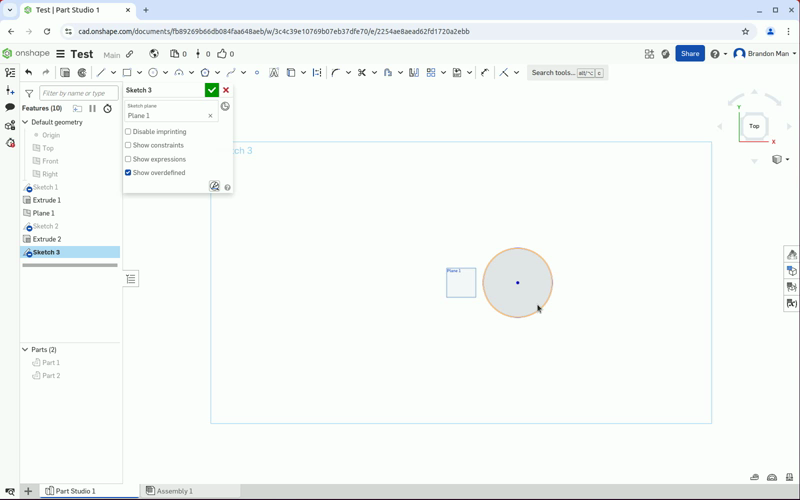
click(537, 304)
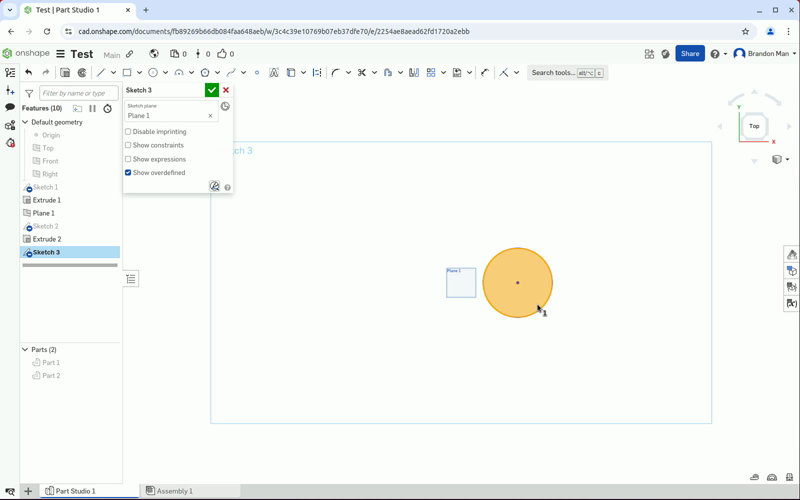
mouse_move(73, 352)
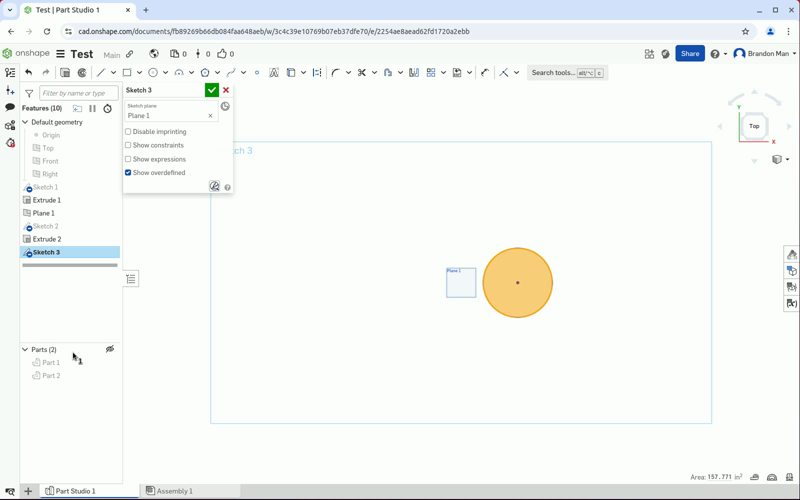
key(shift+y)
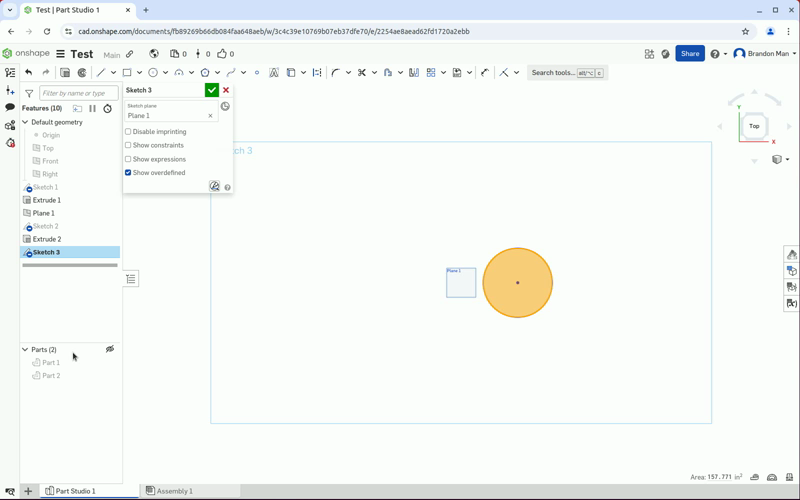
key(shift+e)
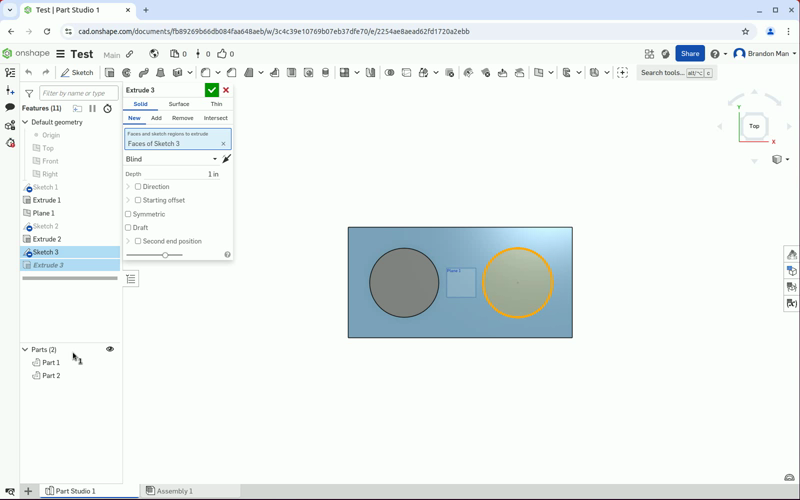
mouse_move(143, 106)
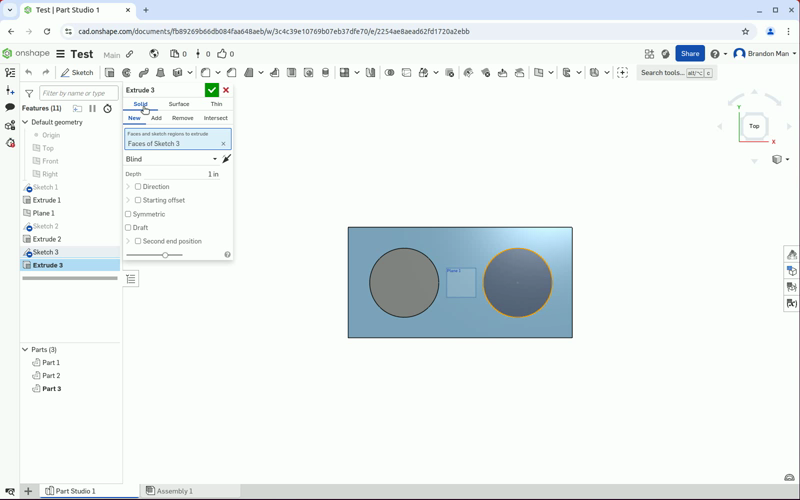
click(143, 106)
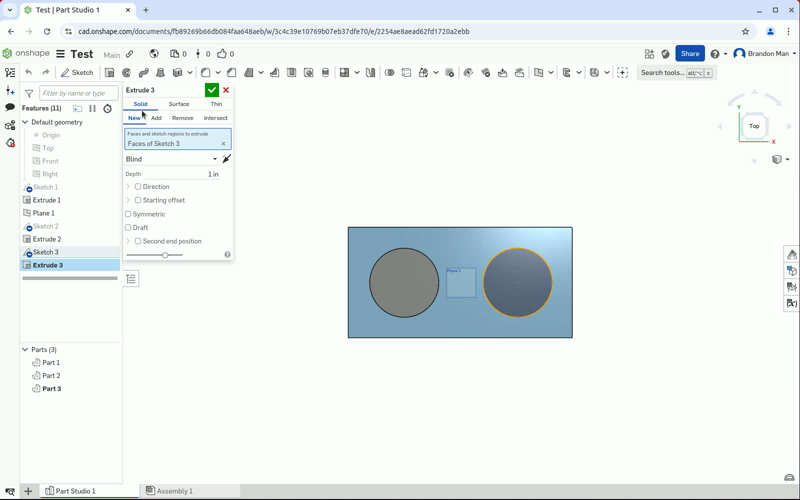
mouse_move(137, 120)
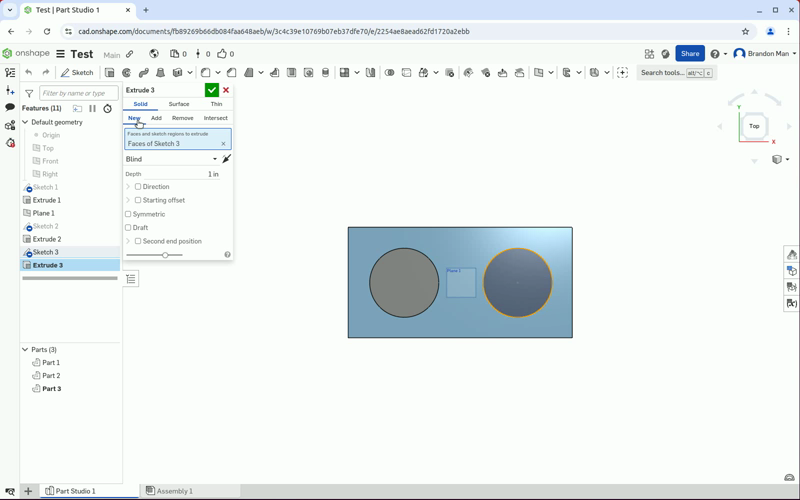
click(137, 120)
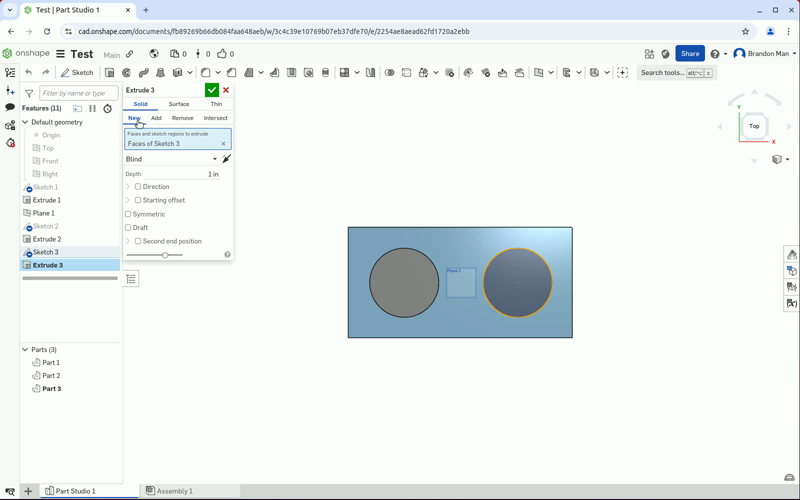
key(tab, 4)
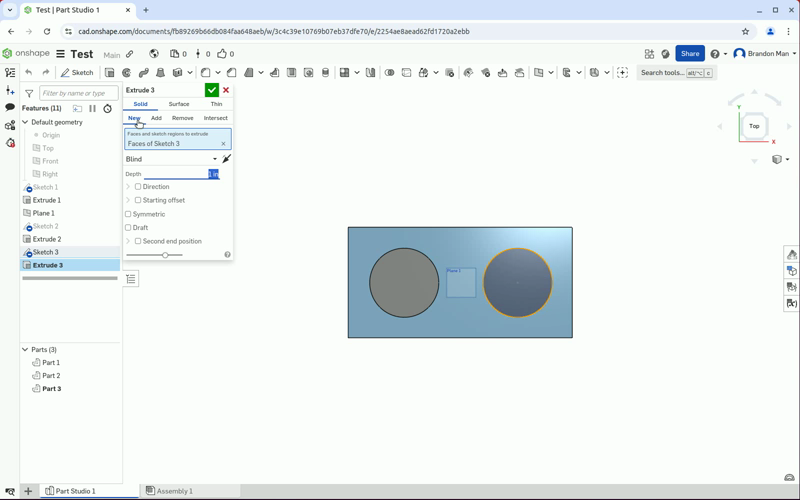
text(4.574)
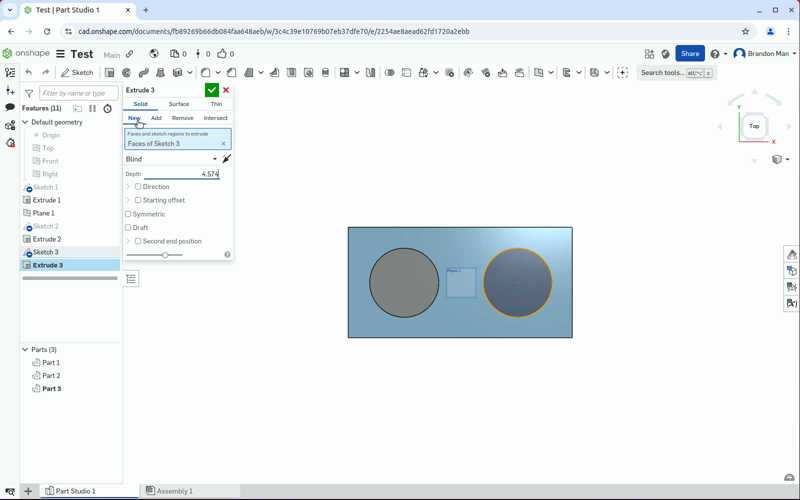
key(enter)
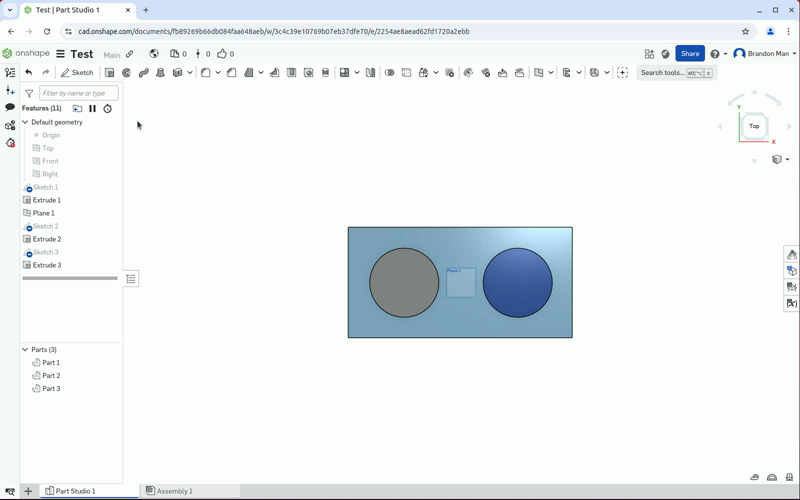
key(shift+h)
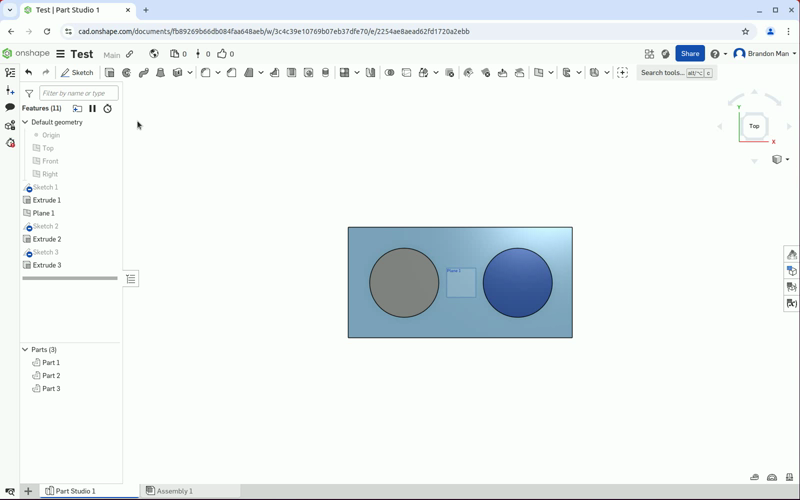
key(shift+h)
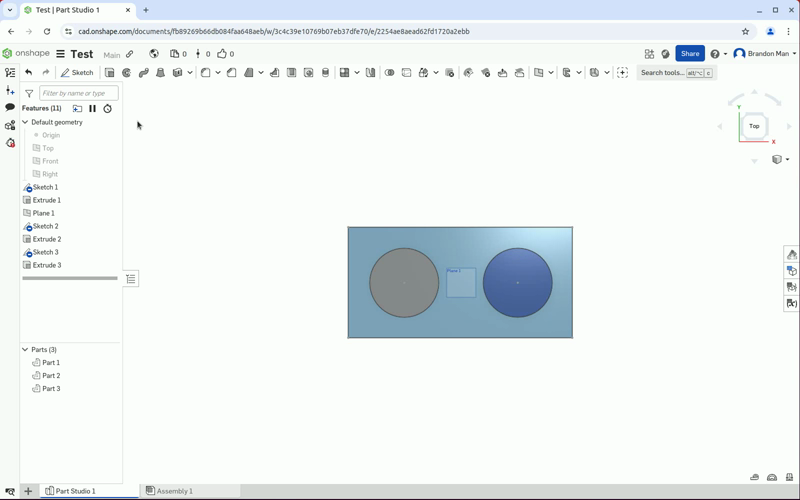
key(shift+7)
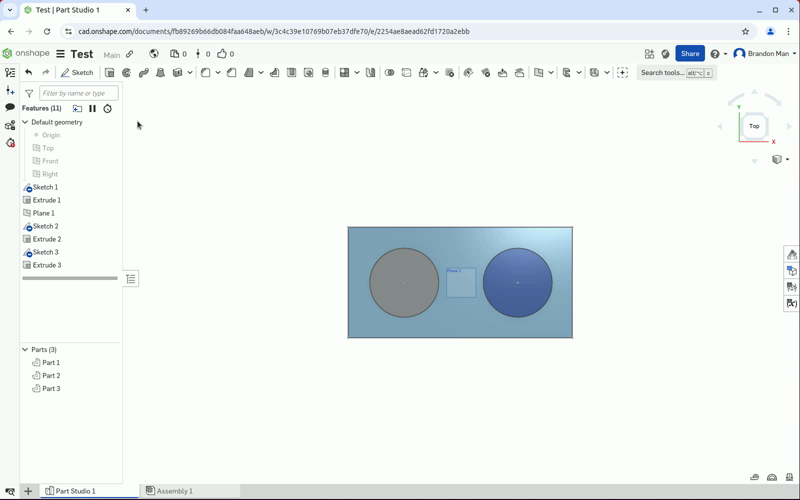
key(up, 3)
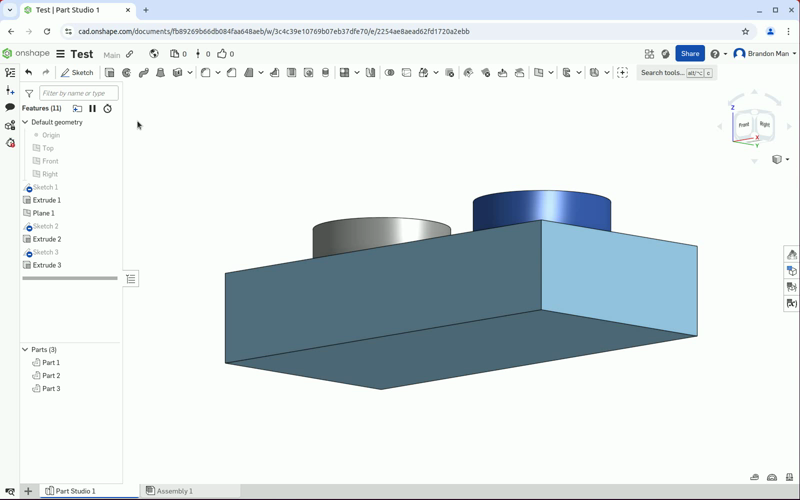
key(left, 3)
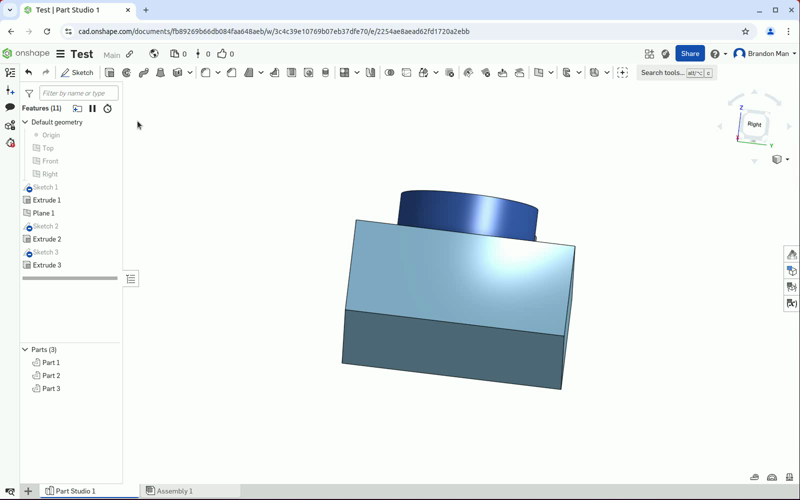
key(right, 3)
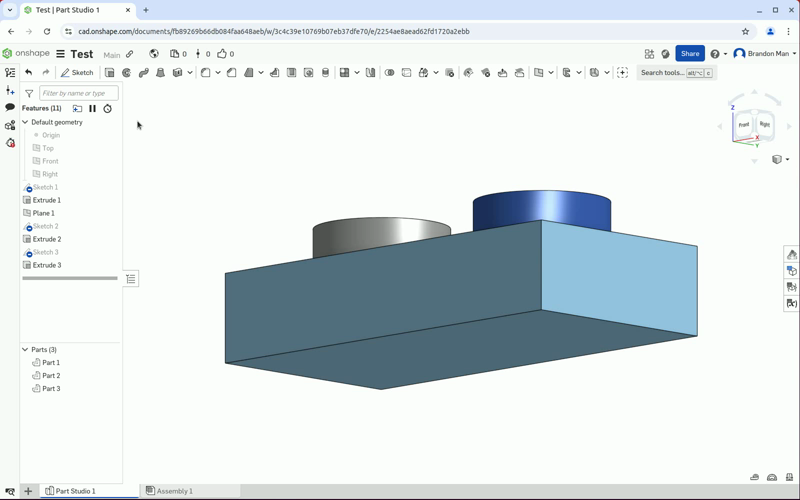
key(down, 3)
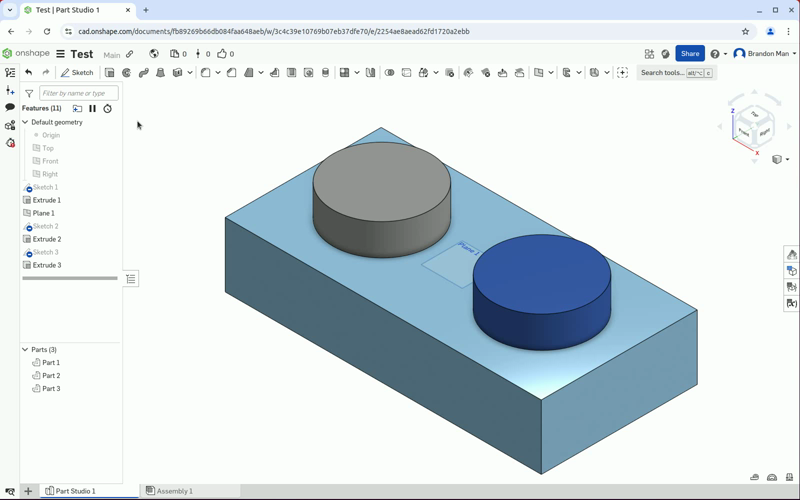
mouse_move(73, 189)
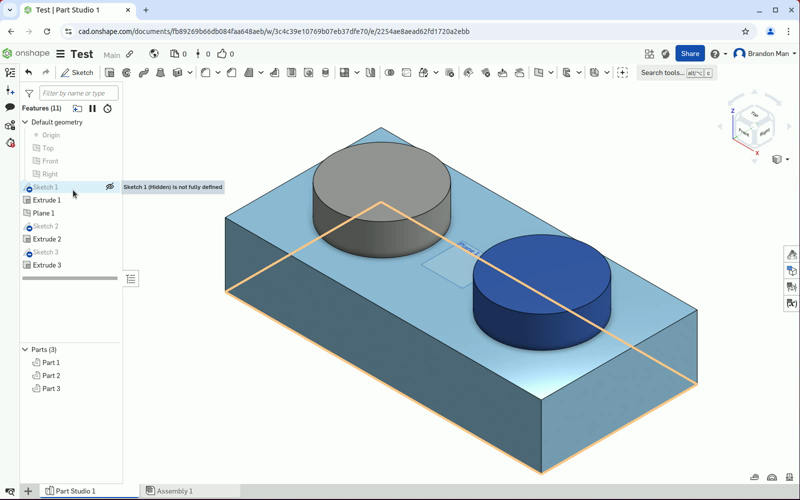
click(73, 189)